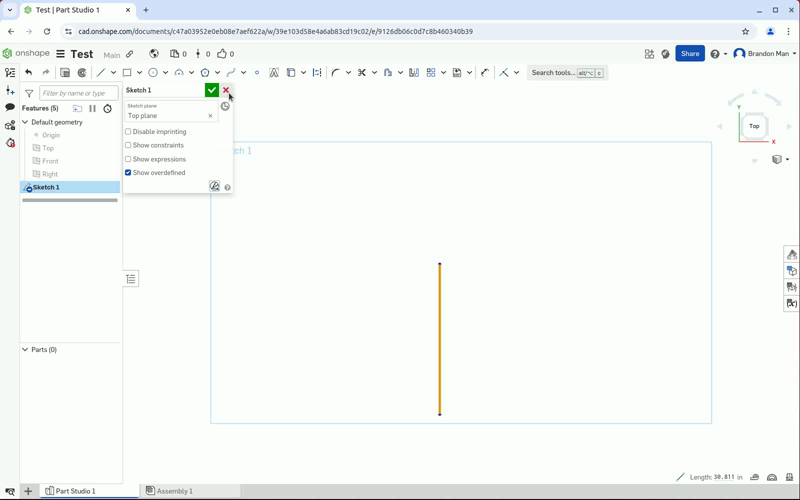
key(shift+h)
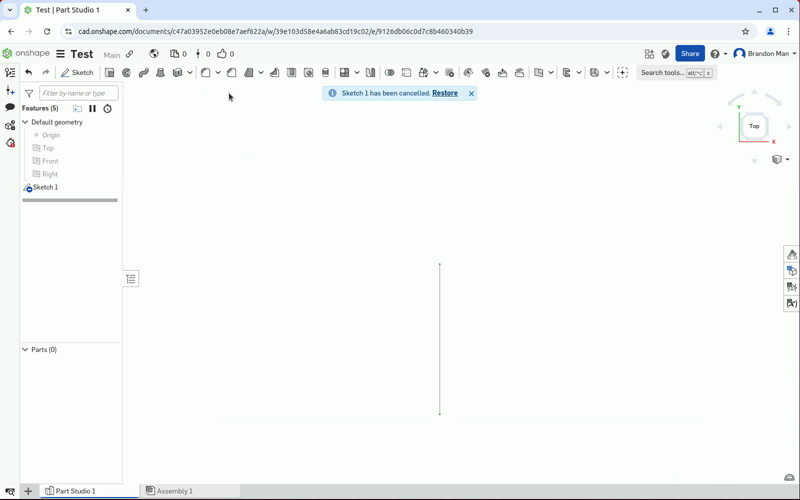
key(shift+s)
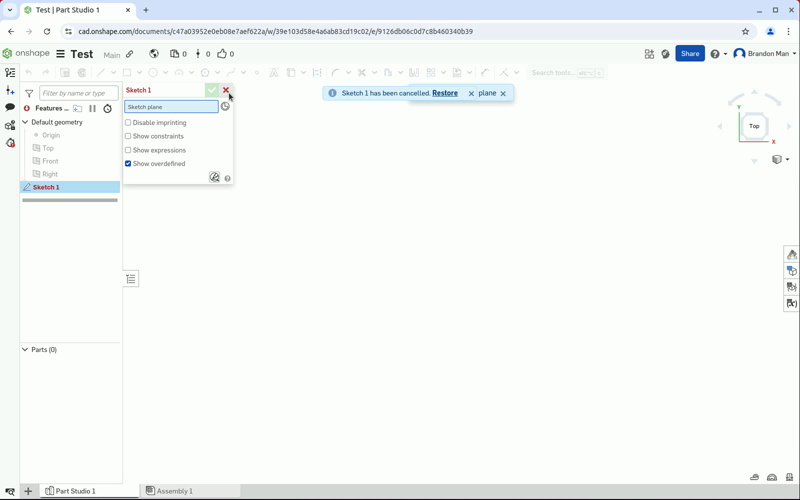
mouse_move(73, 150)
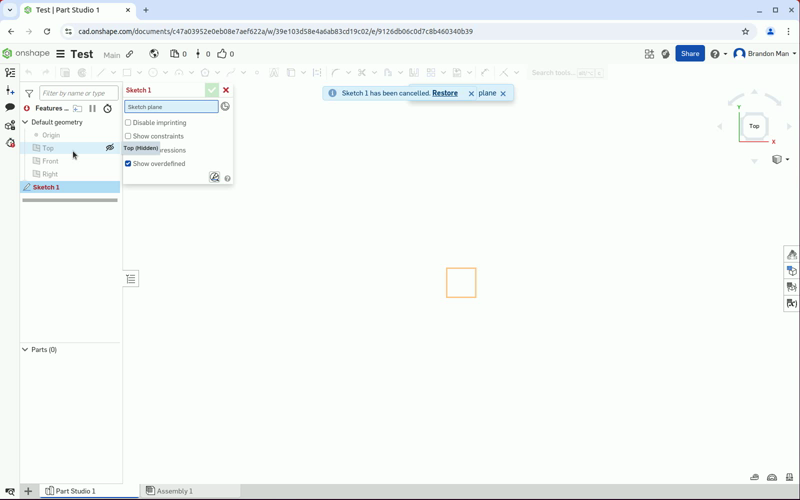
click(73, 150)
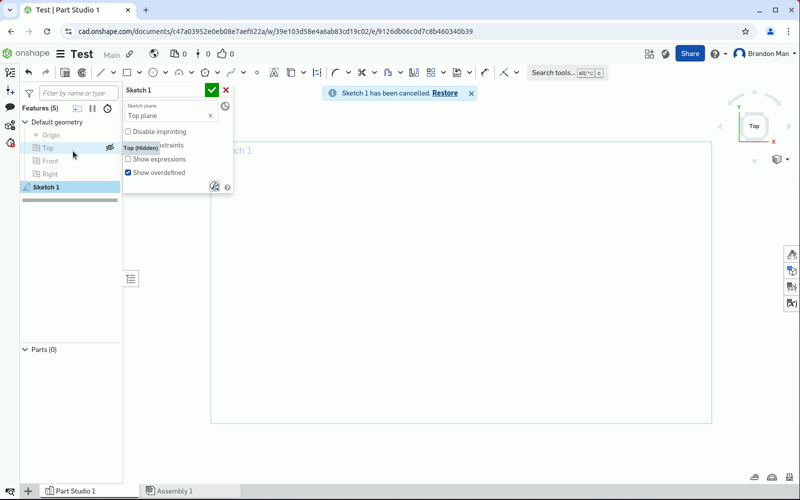
mouse_move(73, 352)
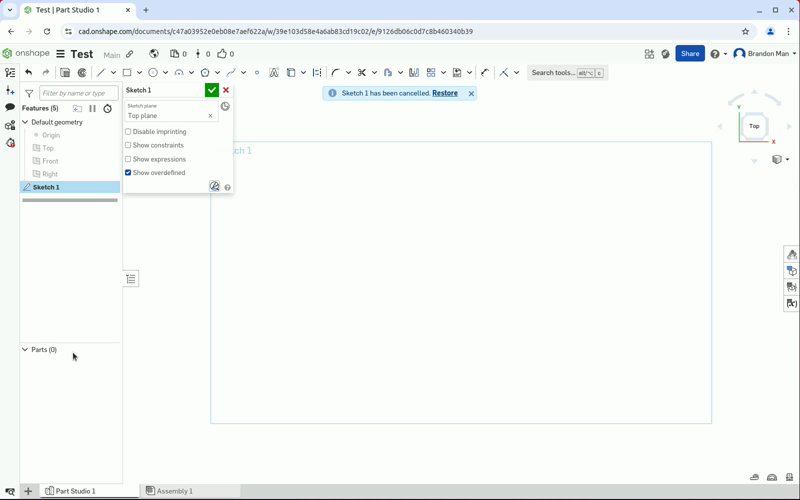
key(y)
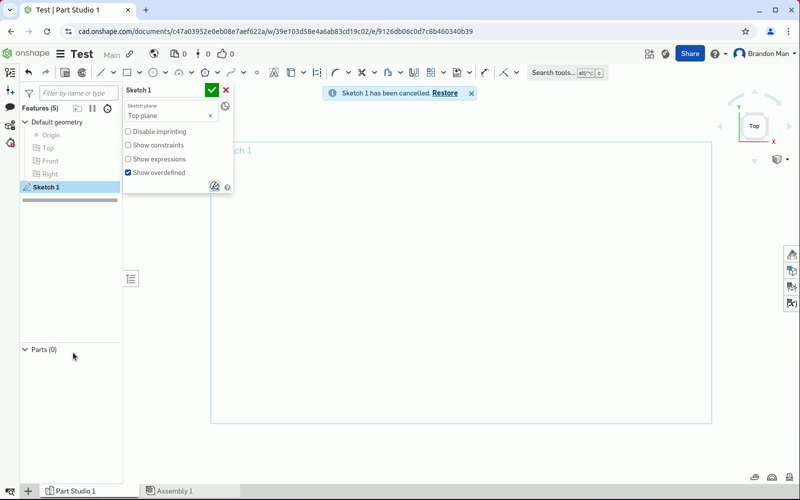
key(c)
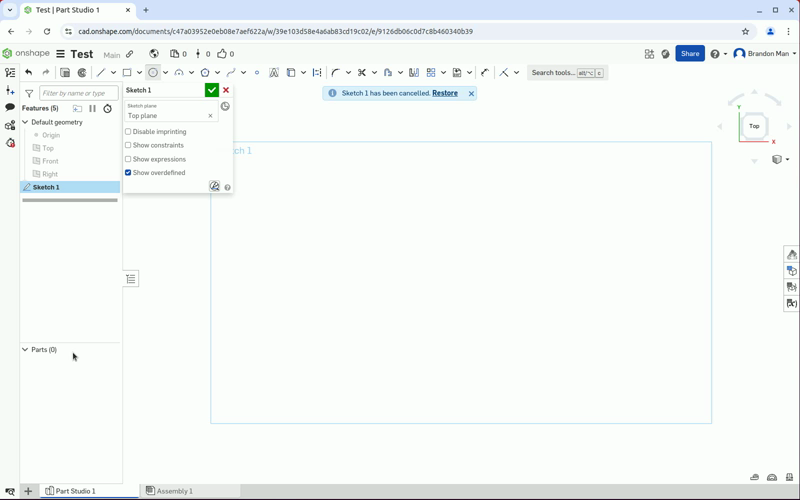
key_down(shift)
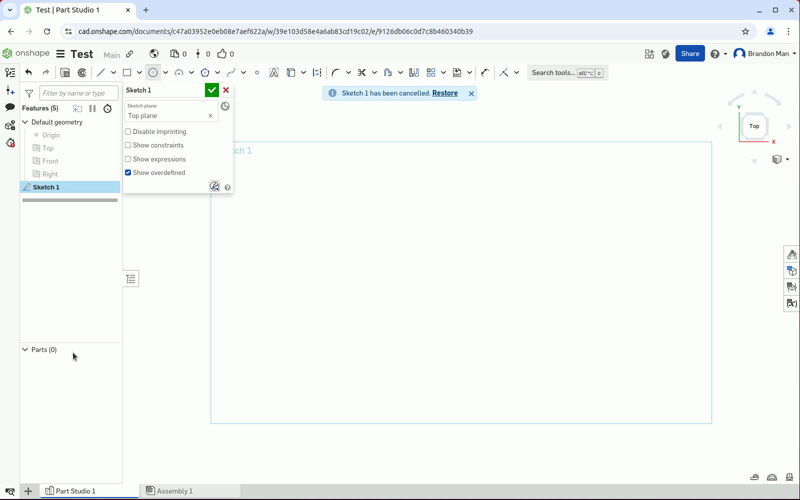
mouse_move(461, 282)
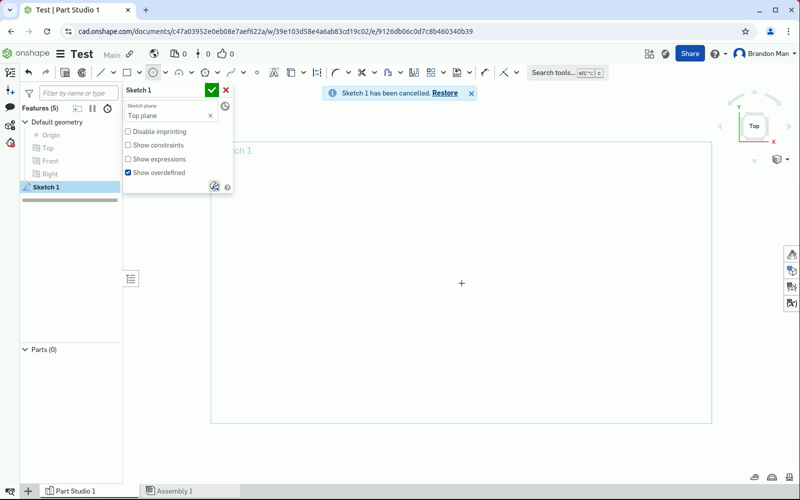
click(461, 282)
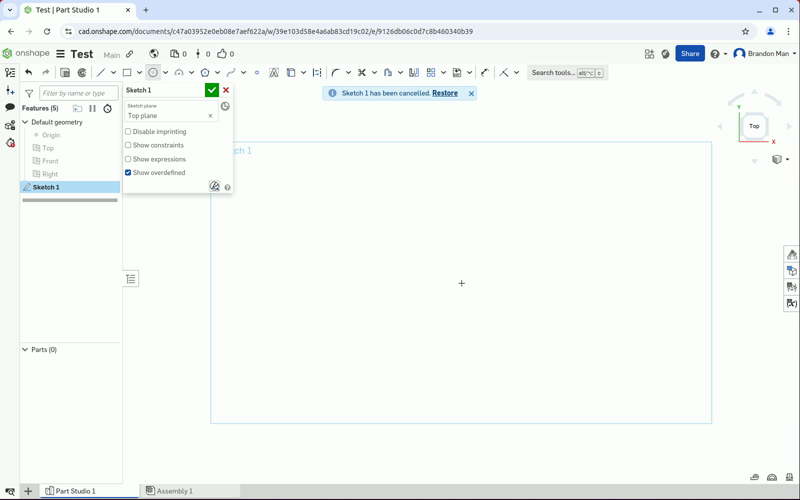
key_up(shift)
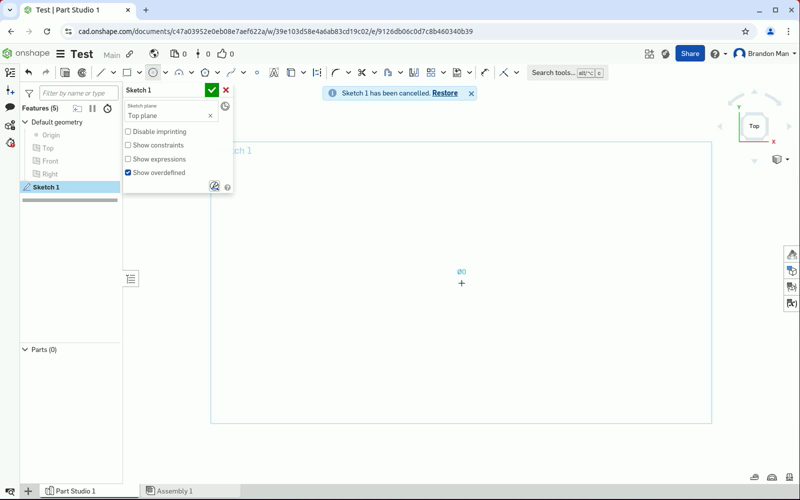
mouse_move(507, 282)
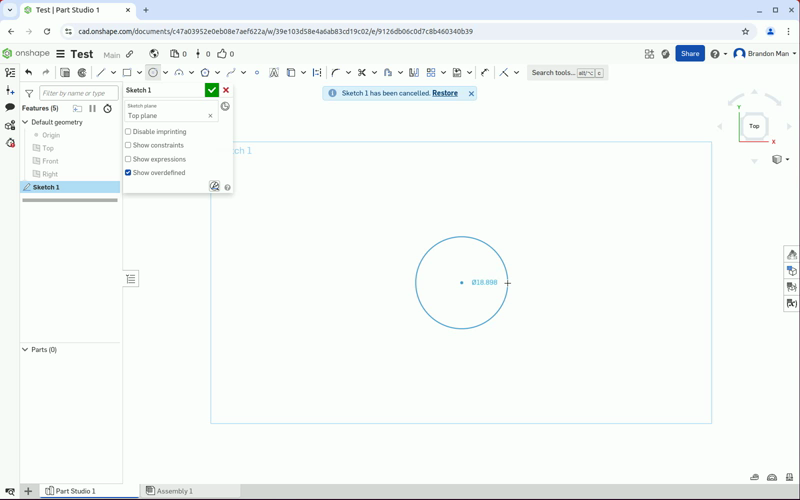
click(507, 282)
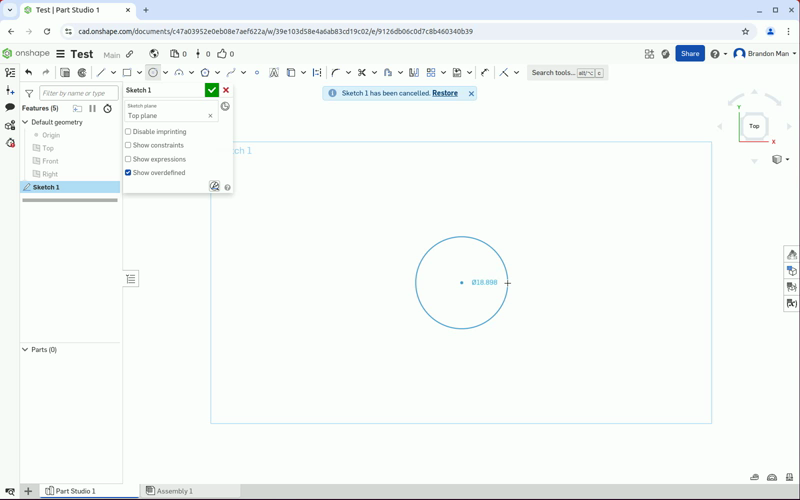
key(esc)
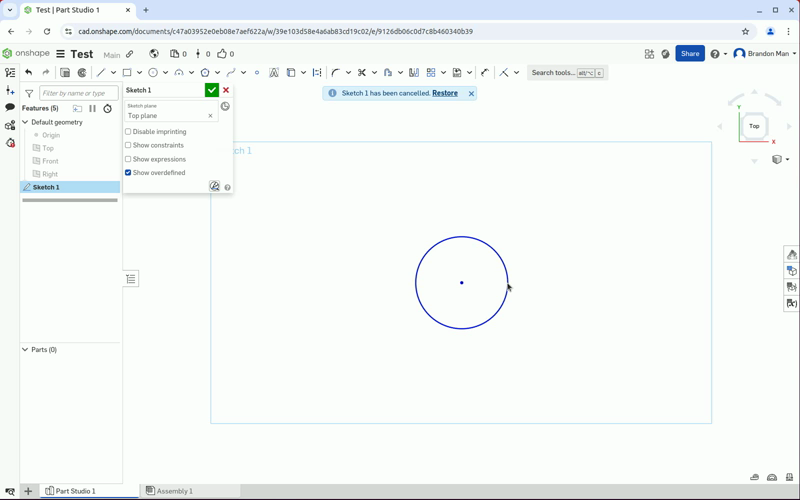
key(l)
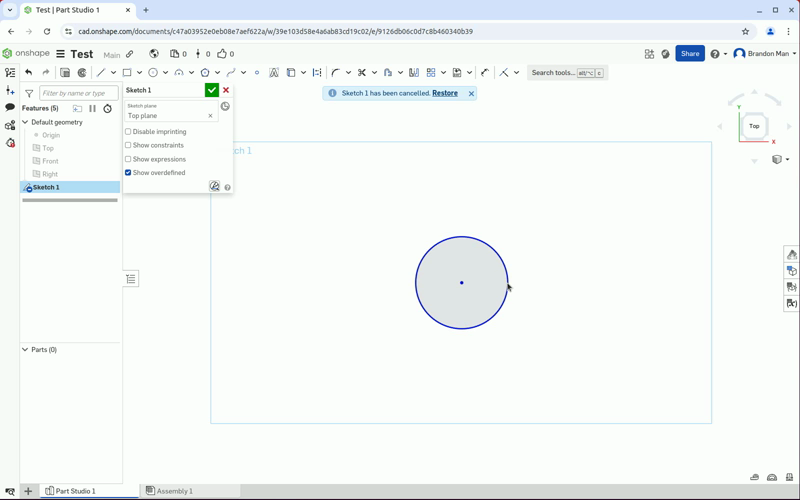
key_down(shift)
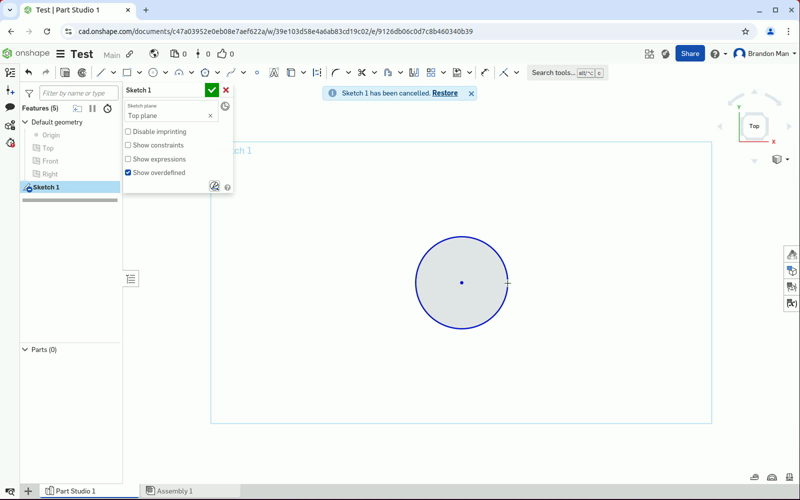
mouse_move(484, 287)
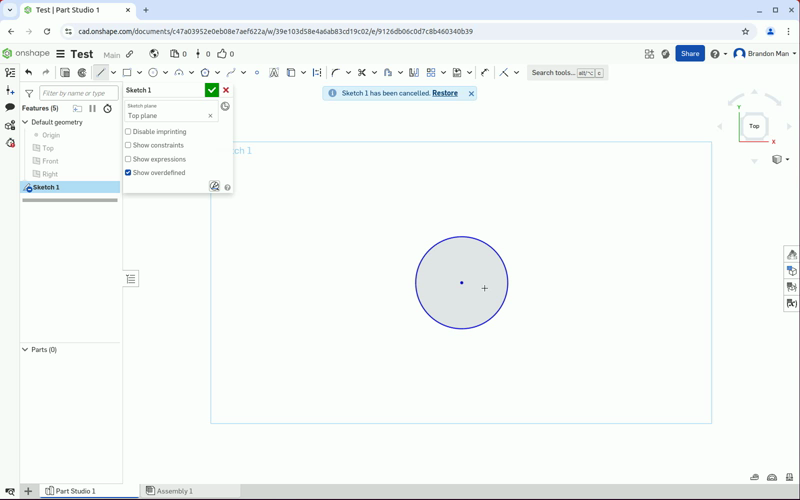
click(484, 287)
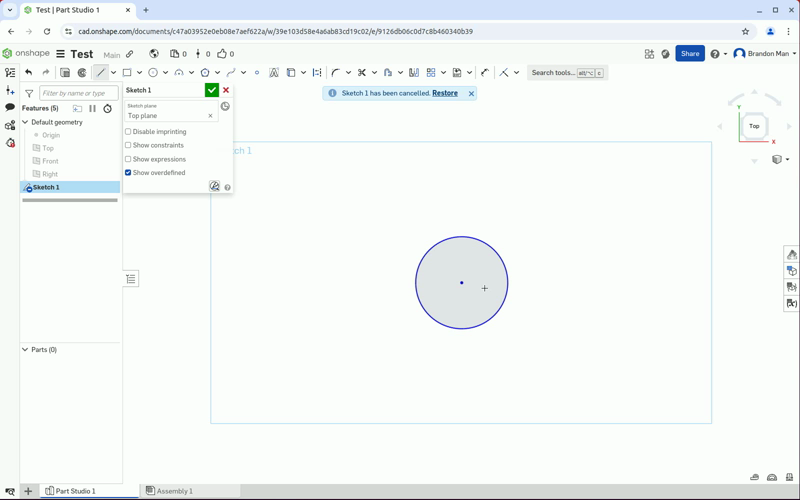
key_up(shift)
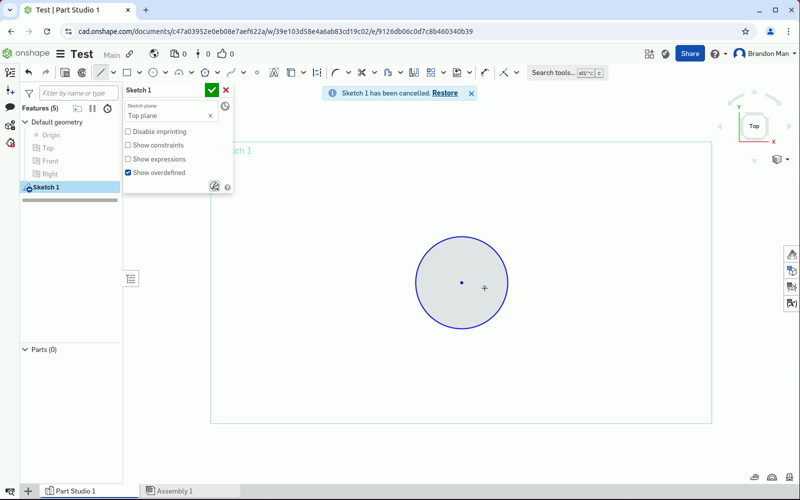
key_down(shift)
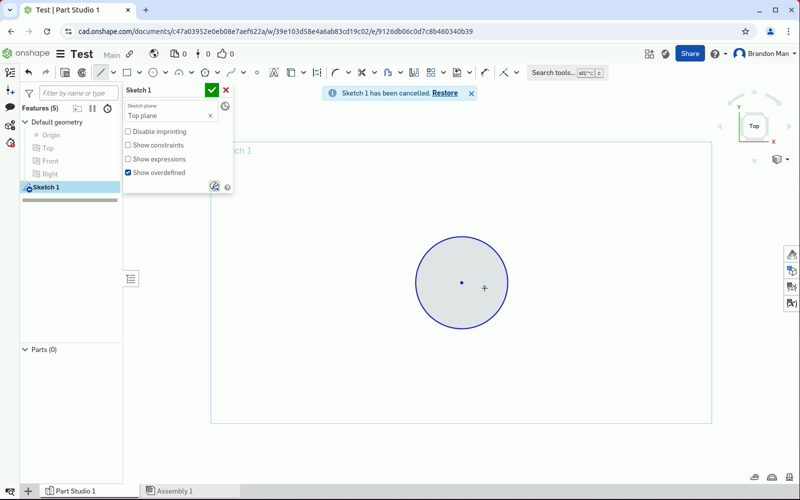
mouse_move(514, 287)
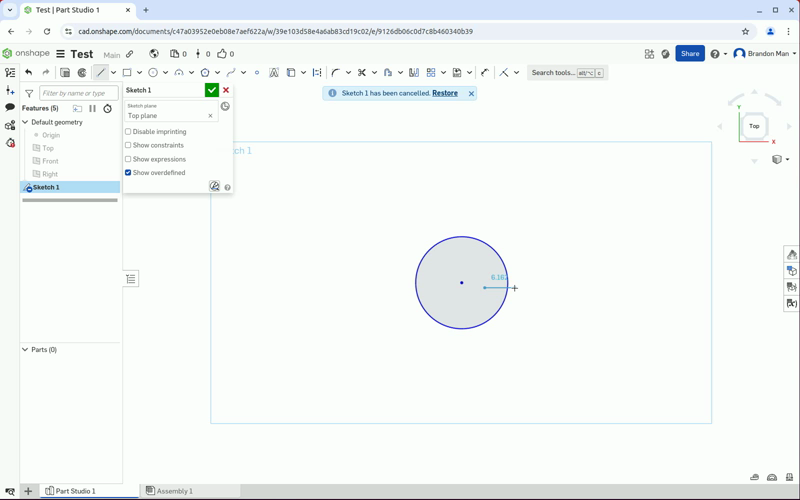
mouse_move(493, 287)
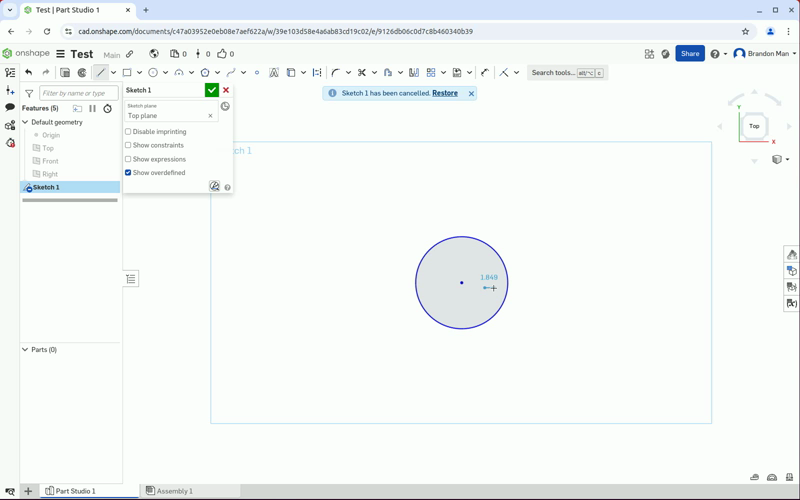
click(493, 287)
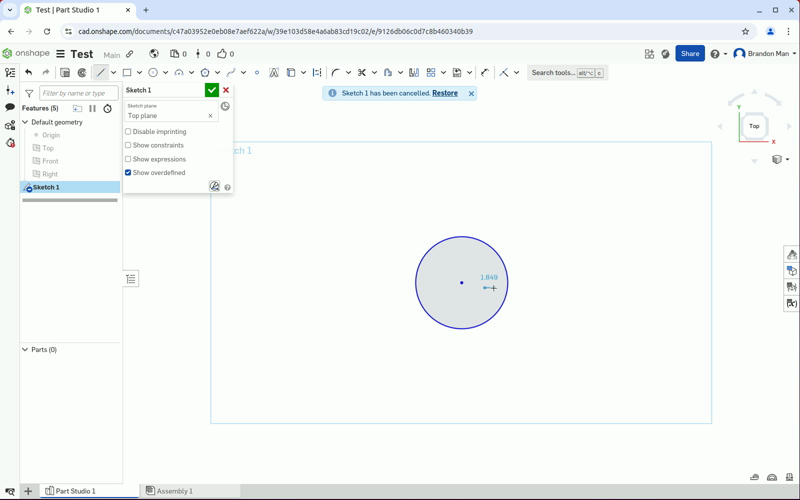
key_up(shift)
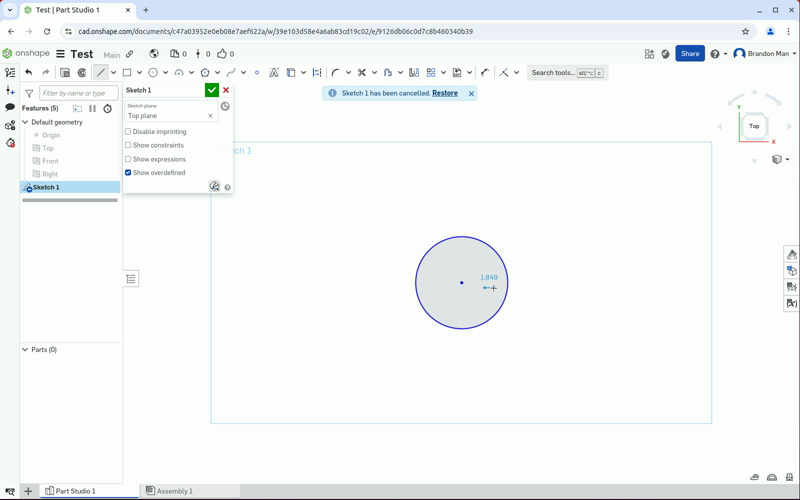
key_down(shift)
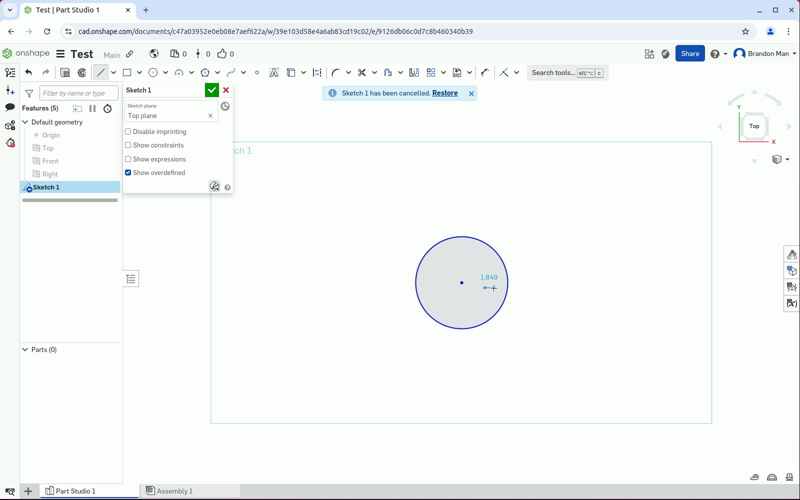
mouse_move(523, 287)
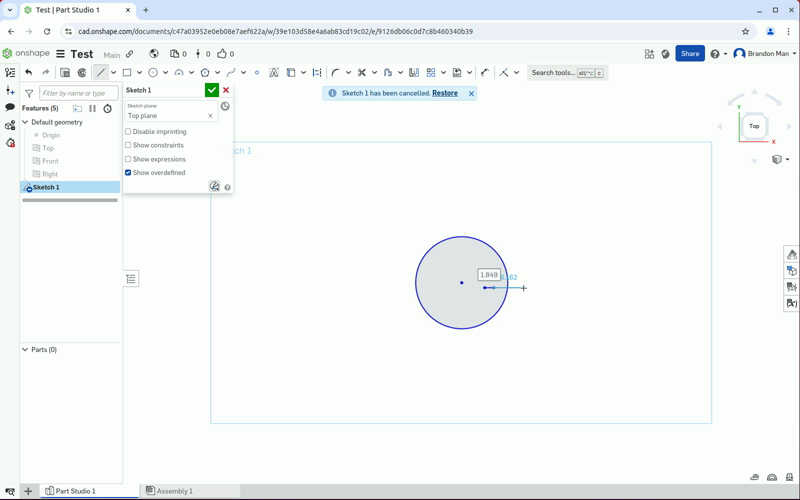
mouse_move(493, 278)
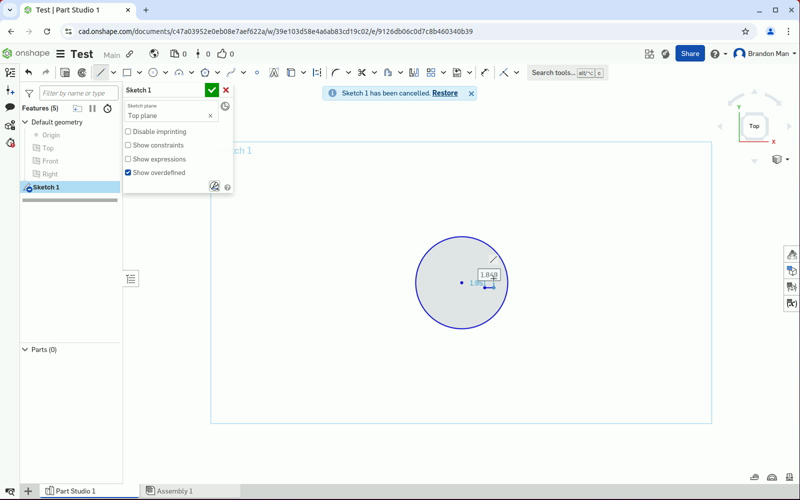
click(493, 278)
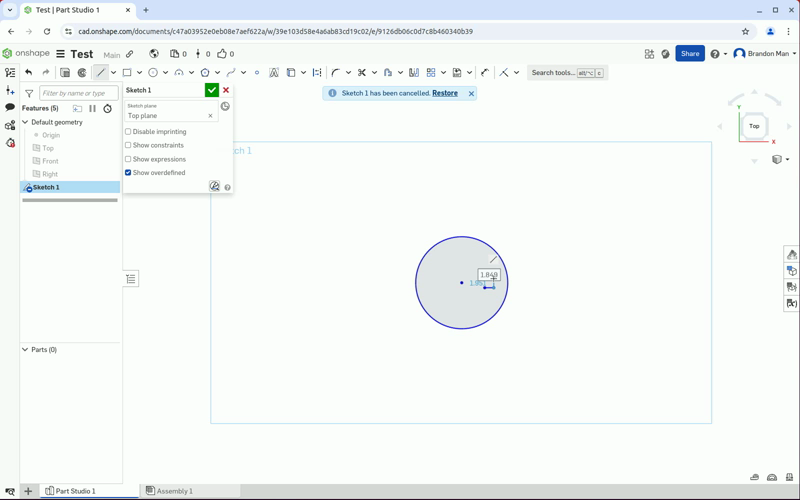
key_up(shift)
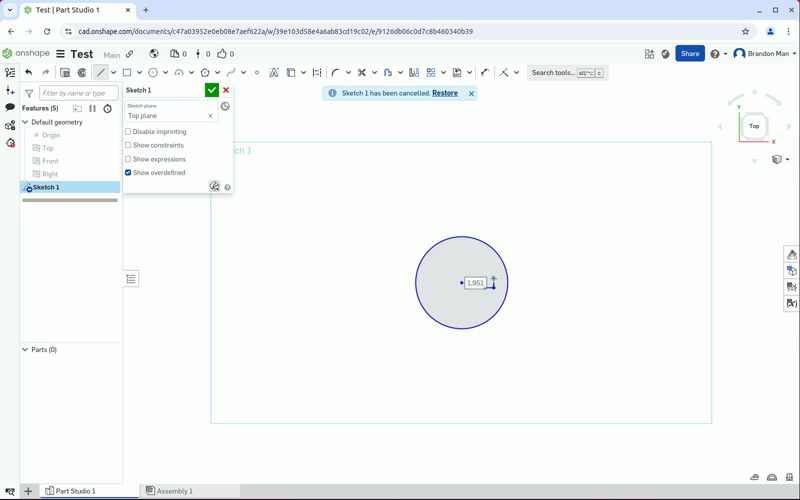
key_down(shift)
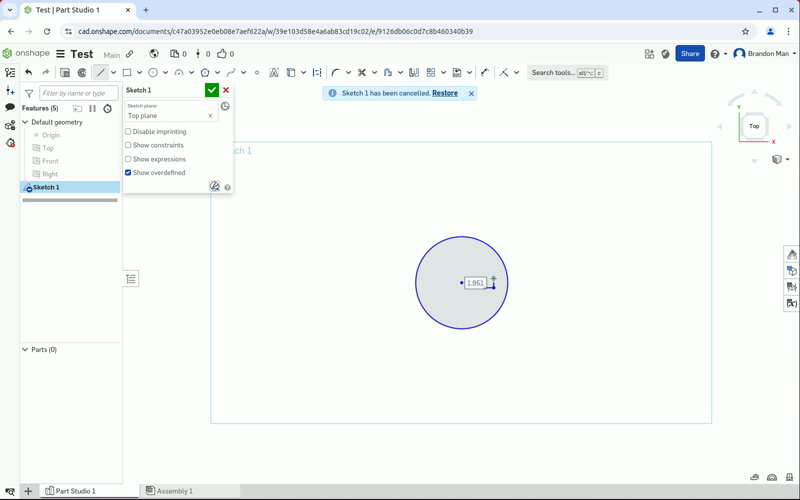
mouse_move(523, 278)
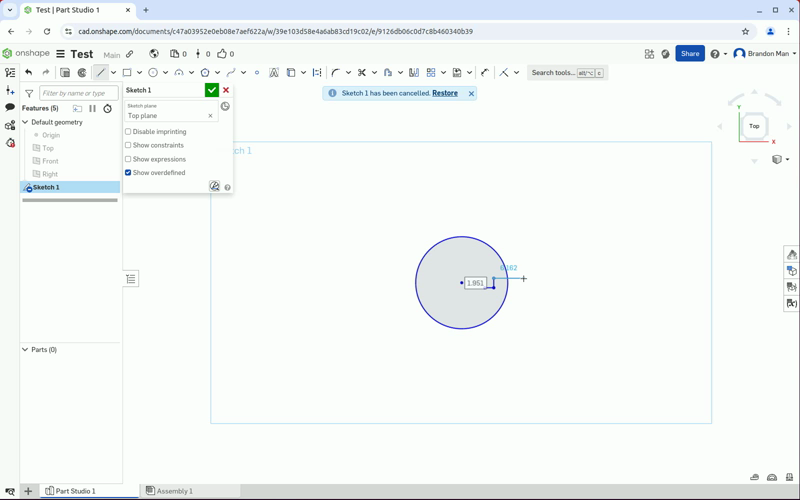
mouse_move(484, 278)
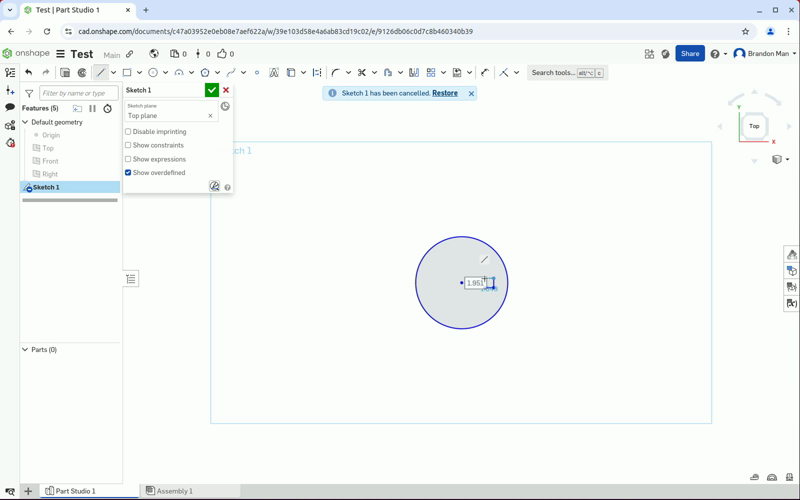
click(484, 278)
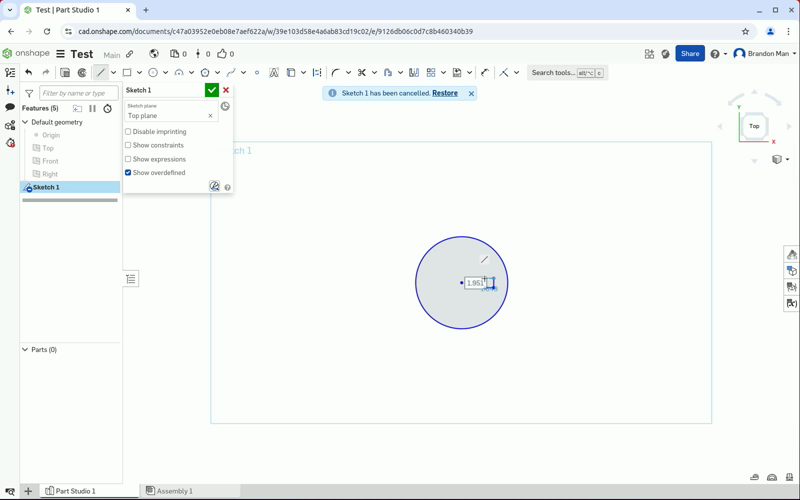
key_up(shift)
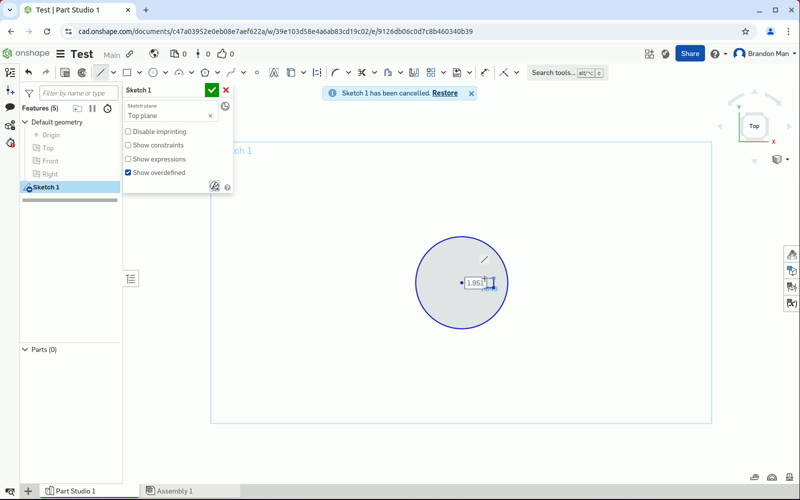
key(esc)
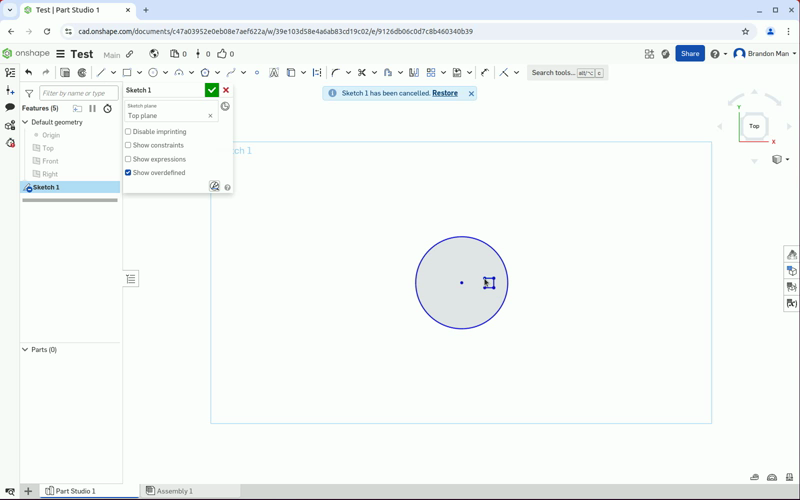
key(a)
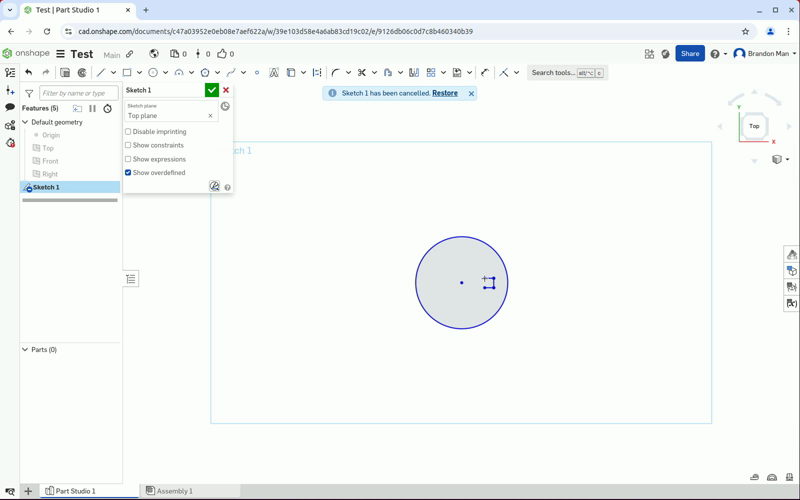
mouse_move(484, 278)
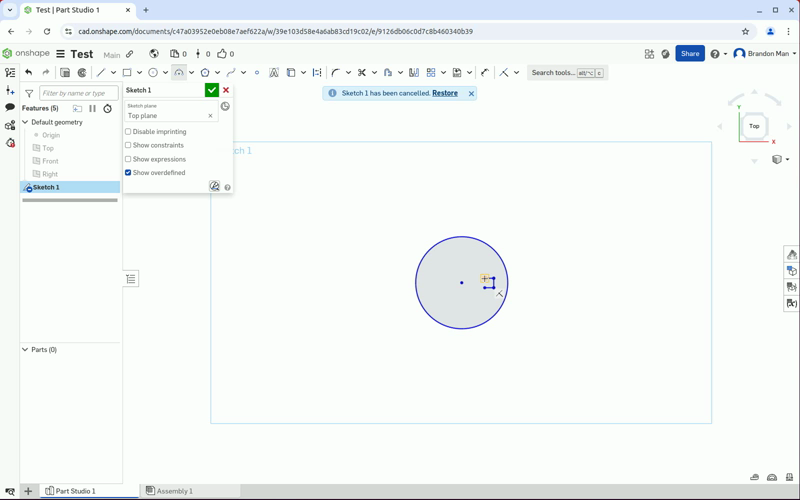
click(484, 278)
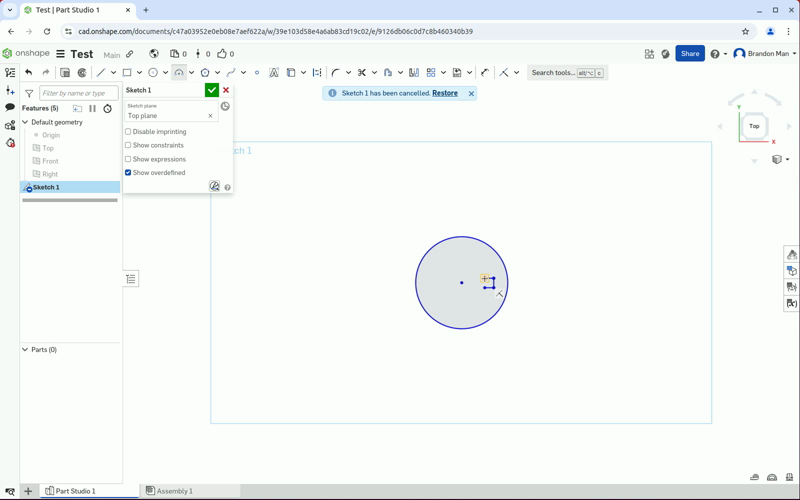
mouse_move(484, 287)
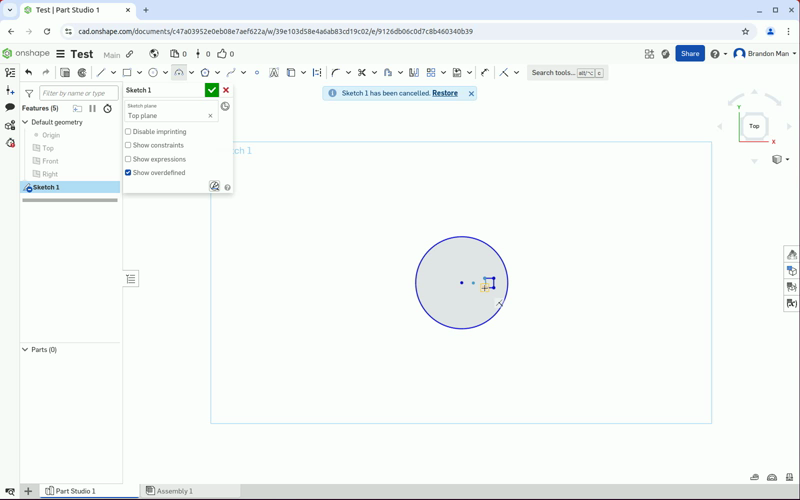
click(484, 287)
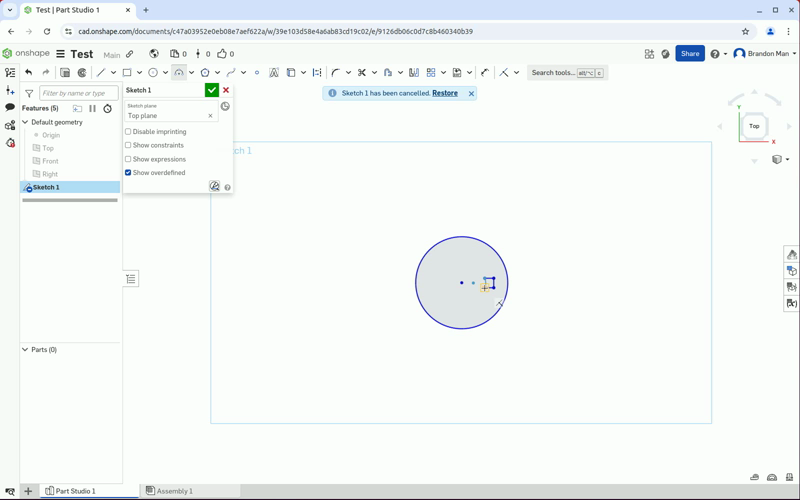
key_down(shift)
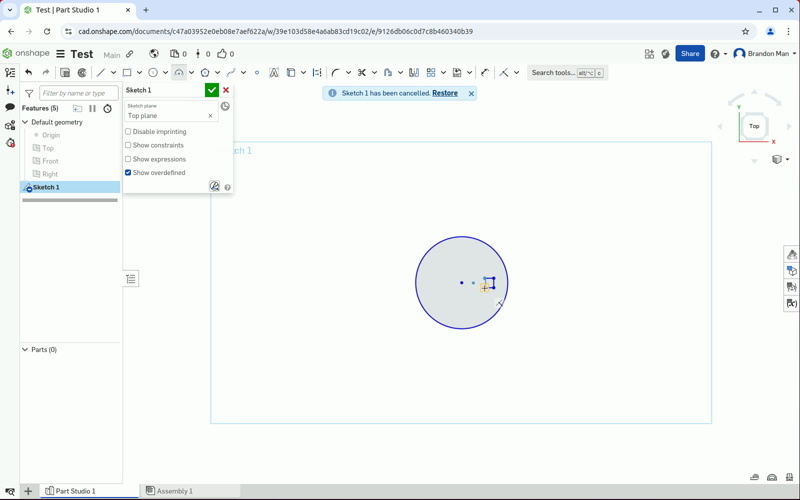
mouse_move(436, 282)
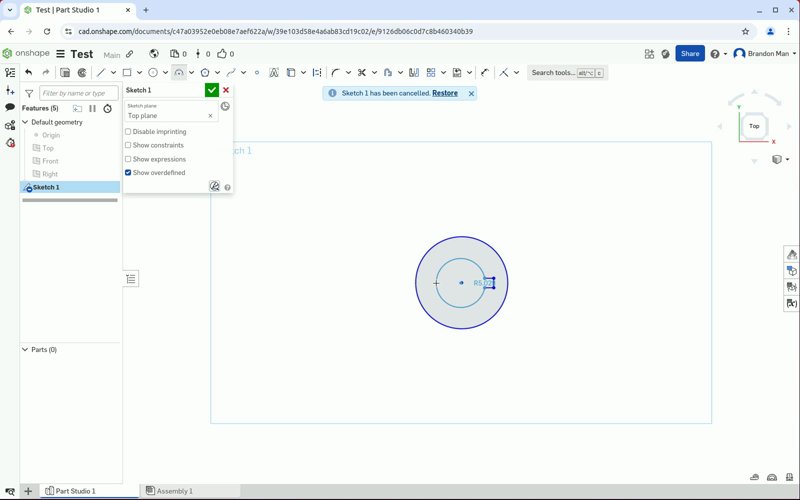
click(436, 282)
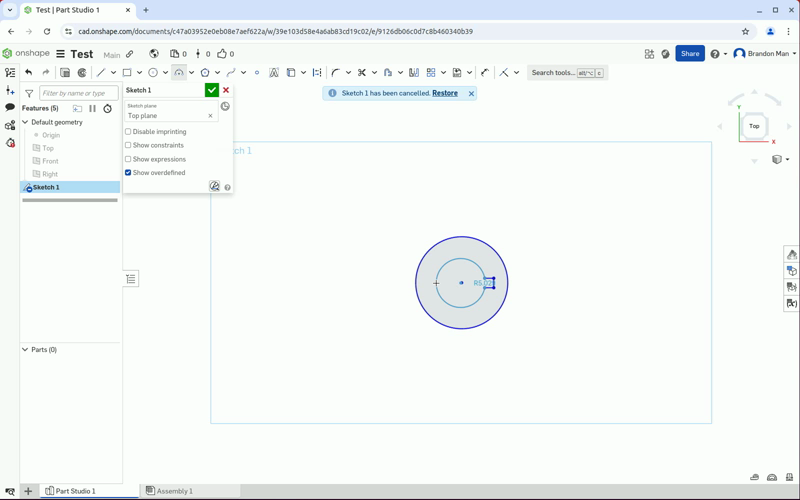
key_up(shift)
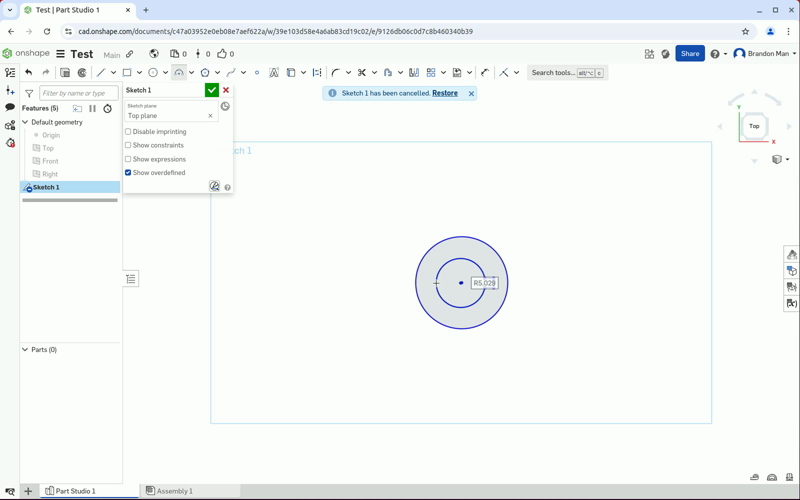
key(esc)
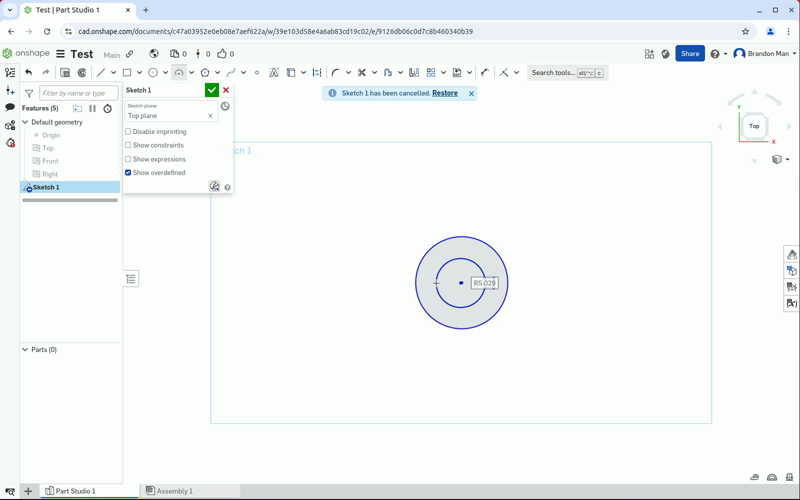
mouse_move(441, 254)
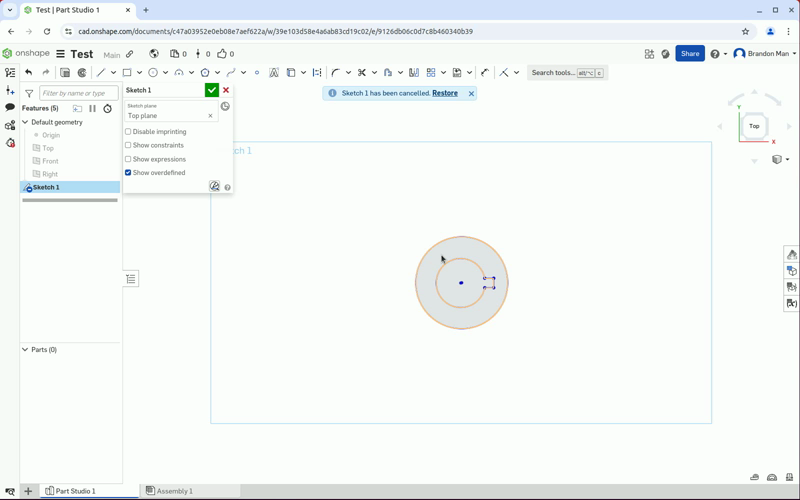
click(441, 254)
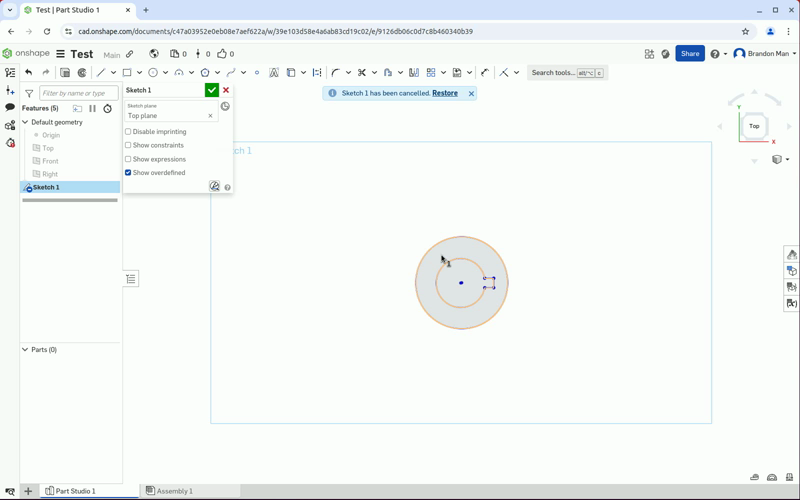
mouse_move(73, 352)
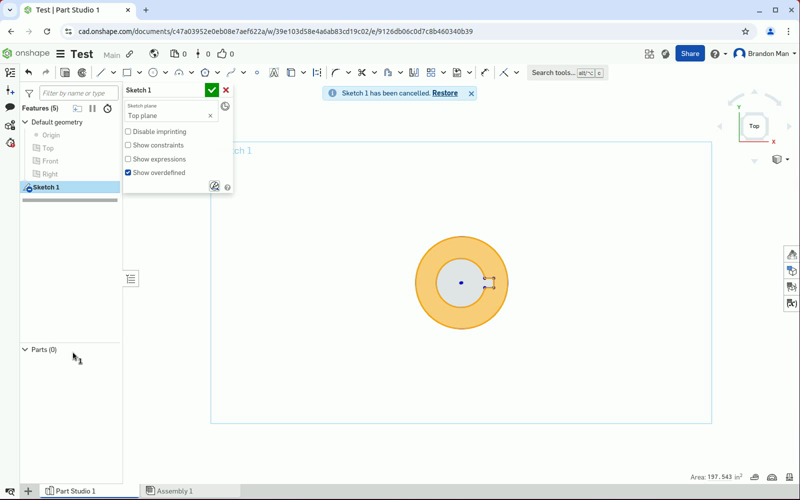
key(shift+y)
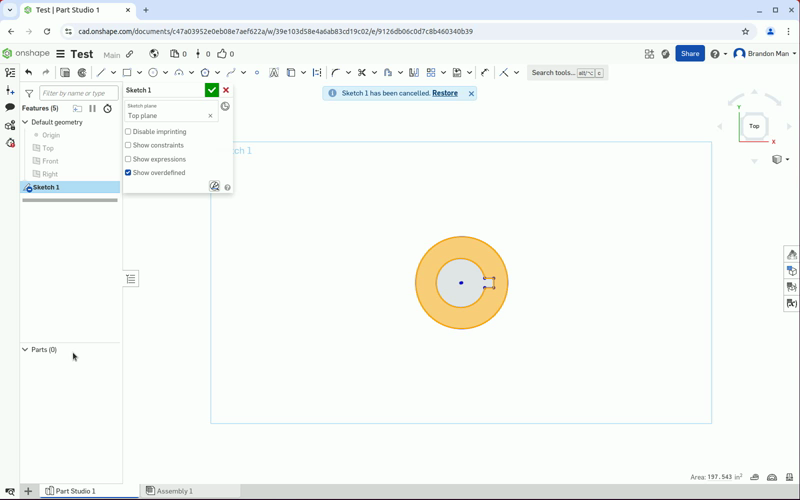
key(shift+e)
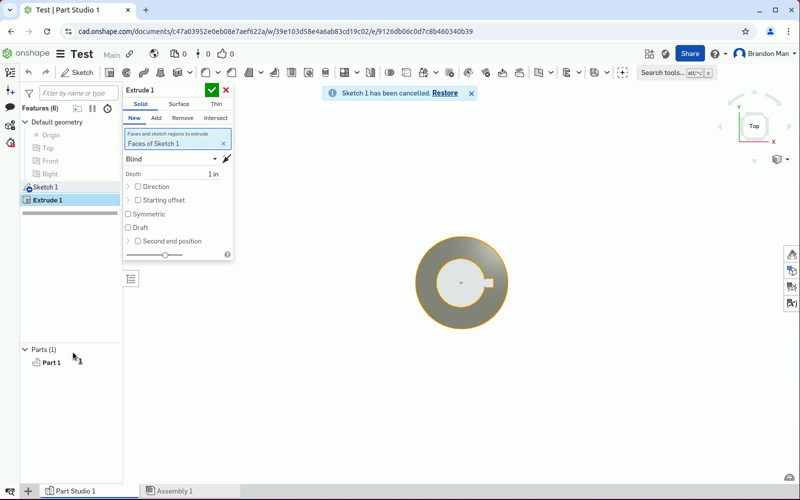
mouse_move(143, 106)
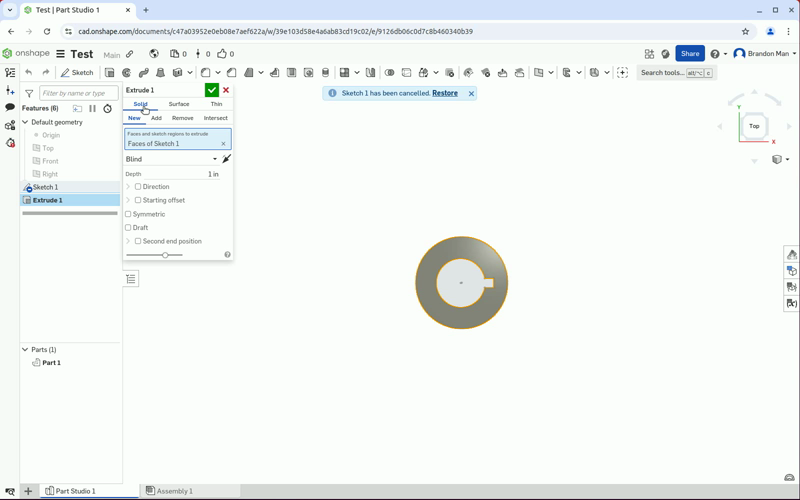
click(143, 106)
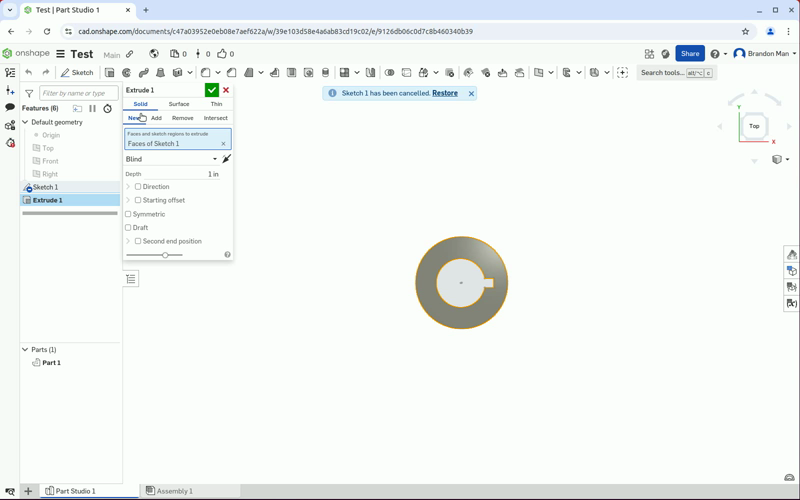
mouse_move(137, 120)
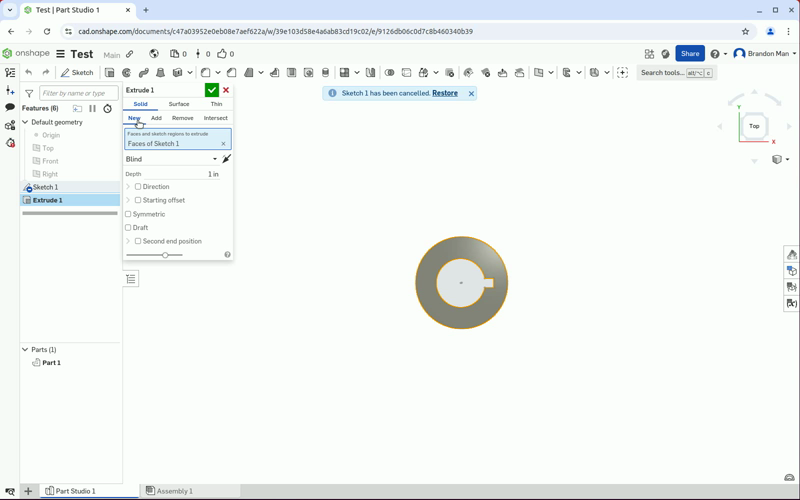
click(137, 120)
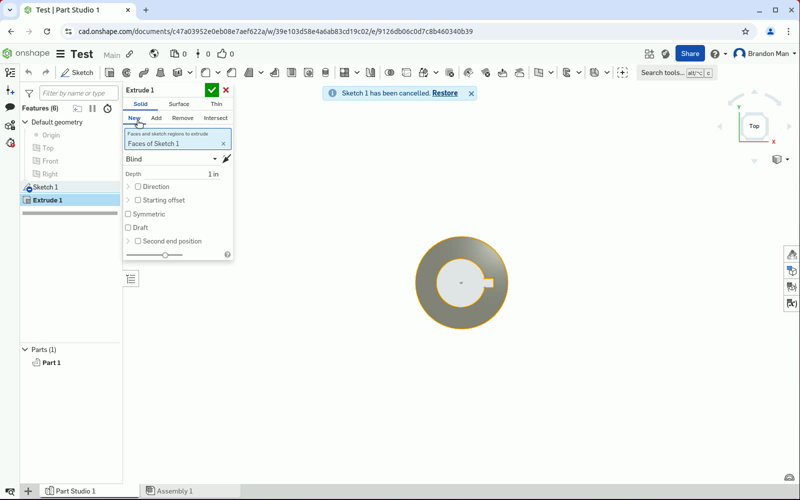
key(tab, 4)
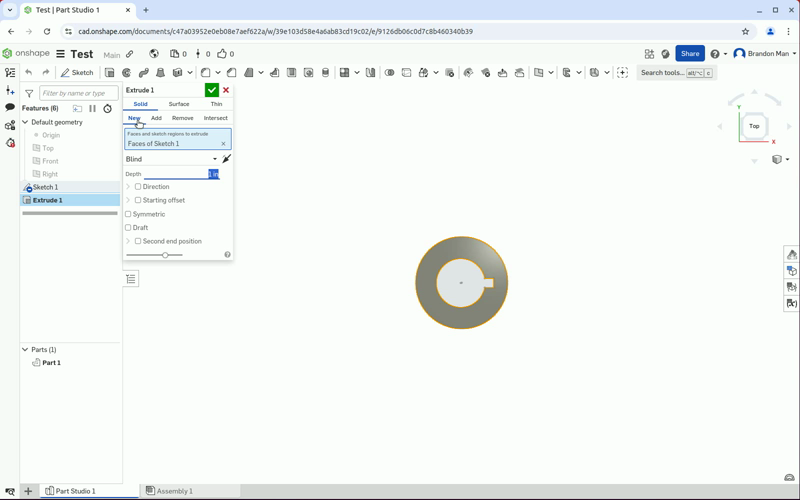
text(16.609)
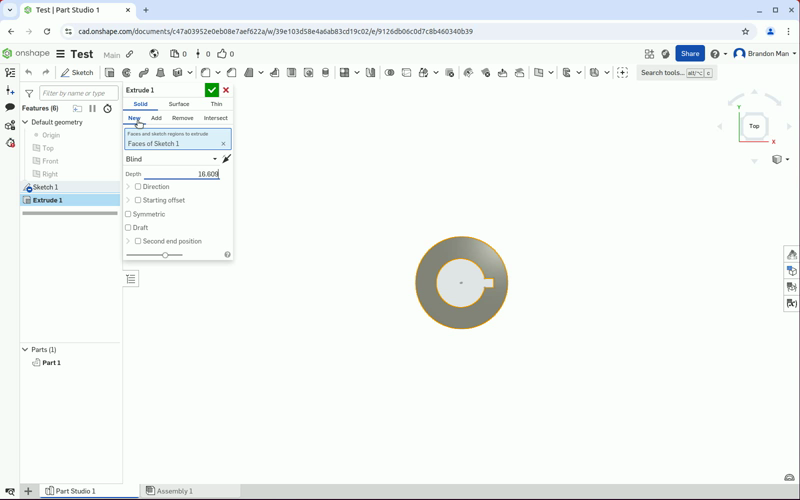
key(enter)
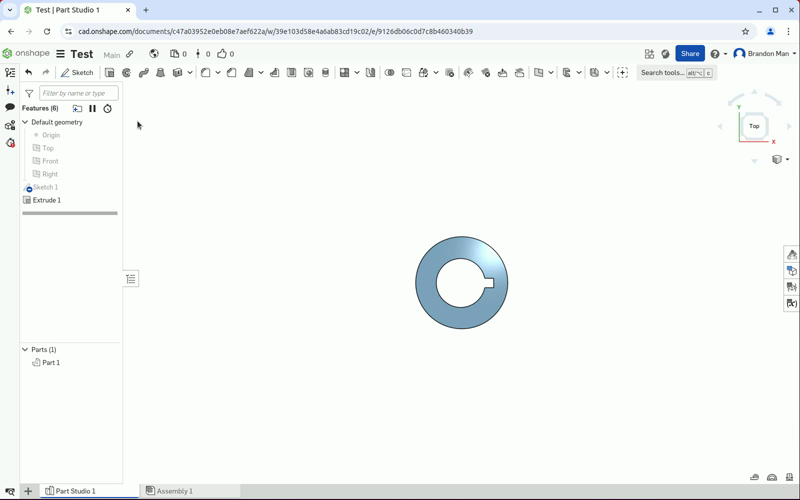
key(shift+h)
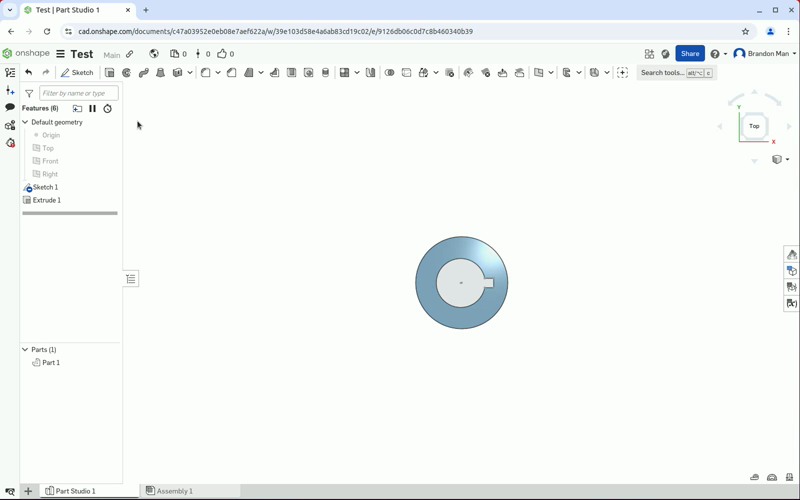
key(shift+h)
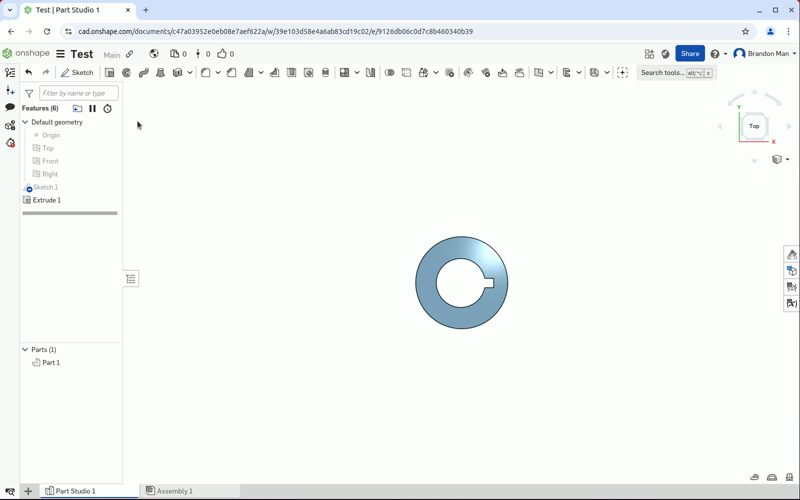
mouse_move(73, 189)
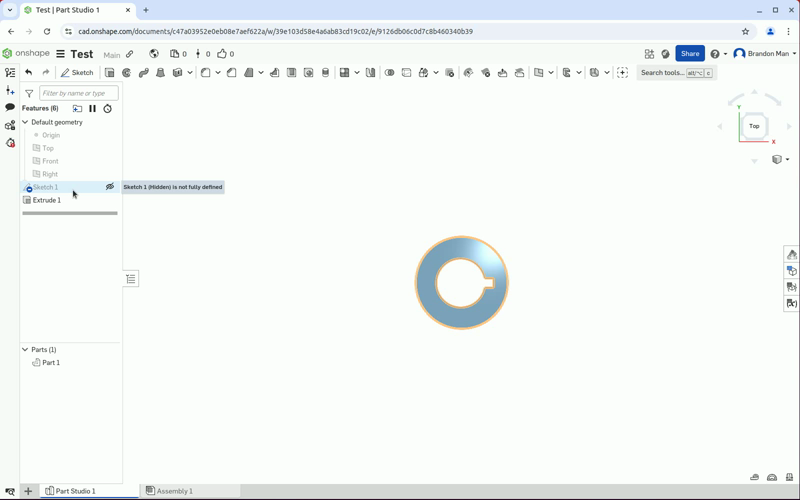
click(73, 189)
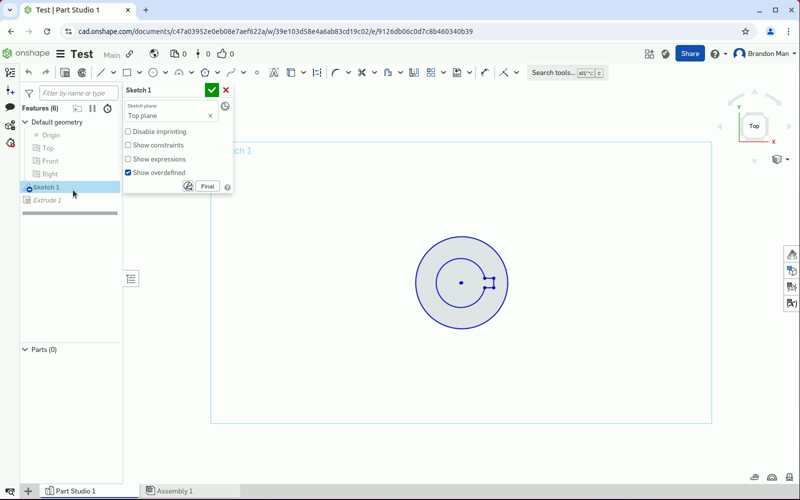
mouse_move(229, 92)
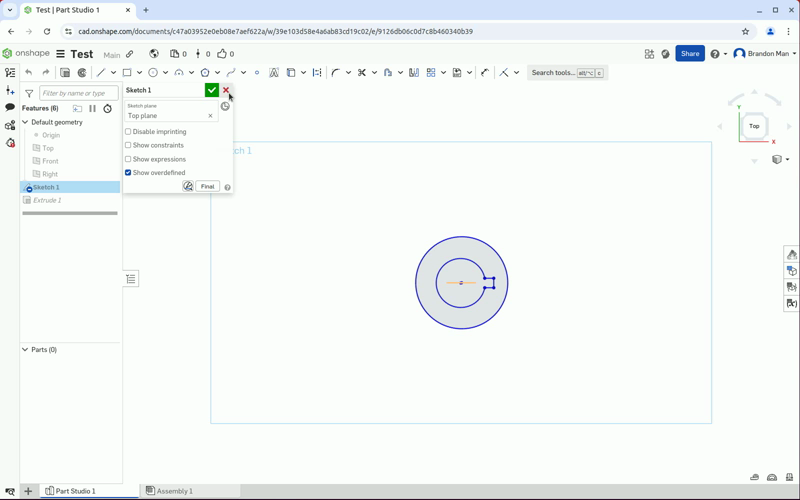
click(229, 92)
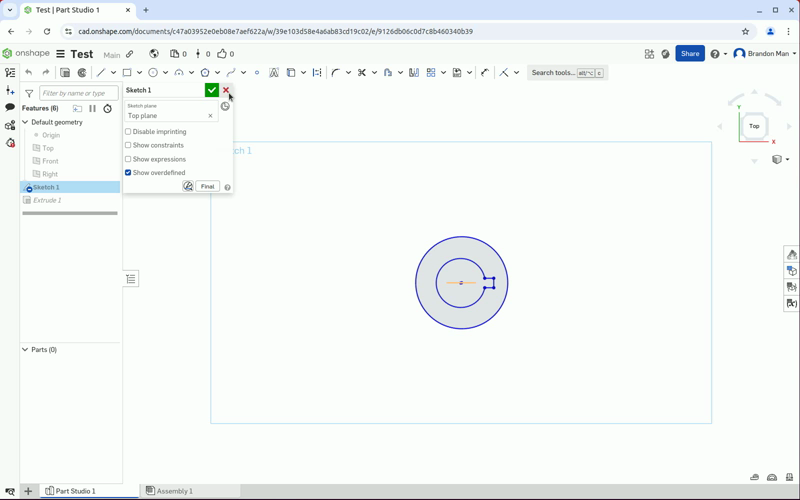
key(shift+s)
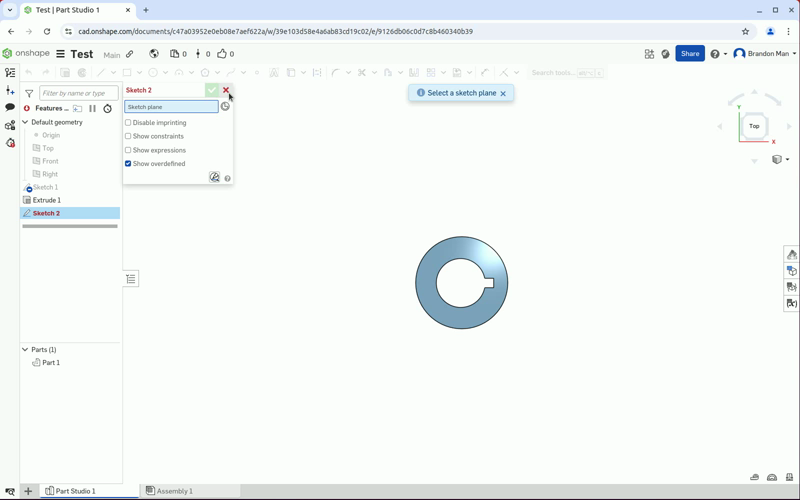
mouse_move(73, 150)
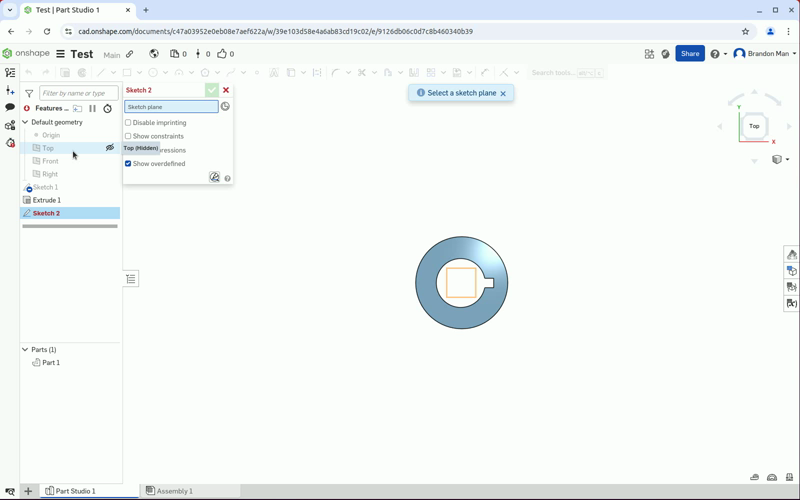
click(73, 150)
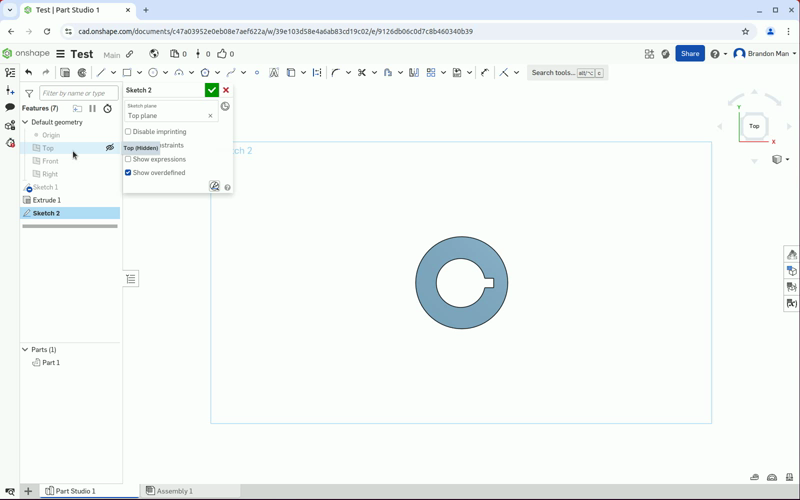
mouse_move(73, 352)
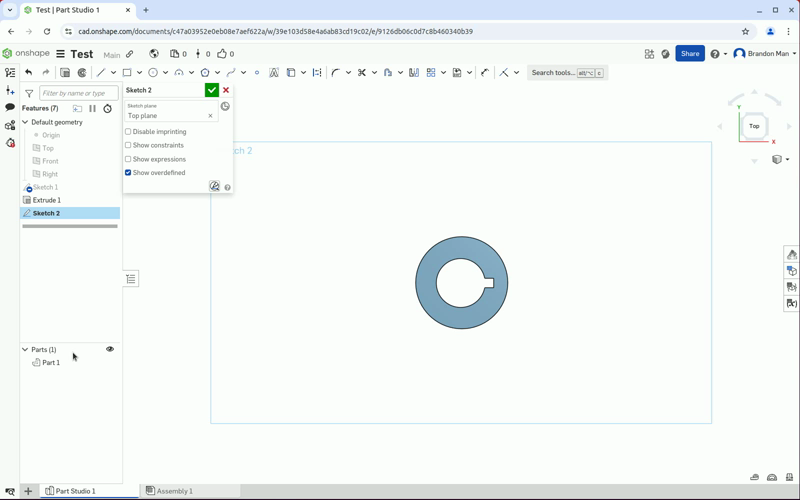
key(y)
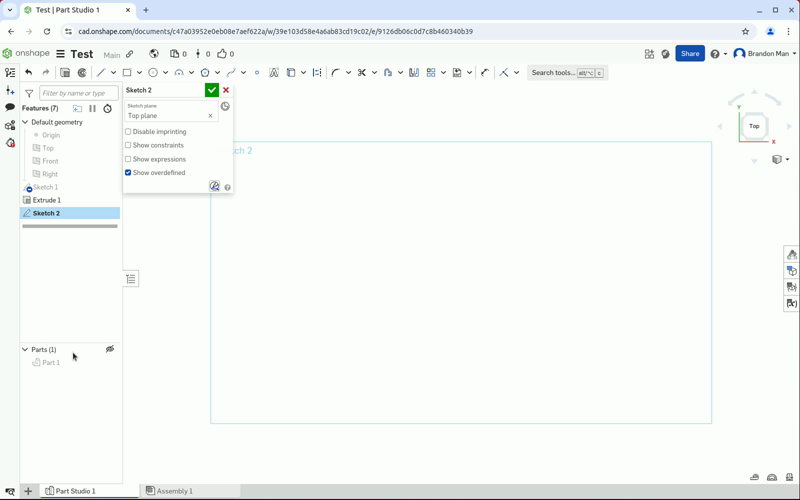
key(c)
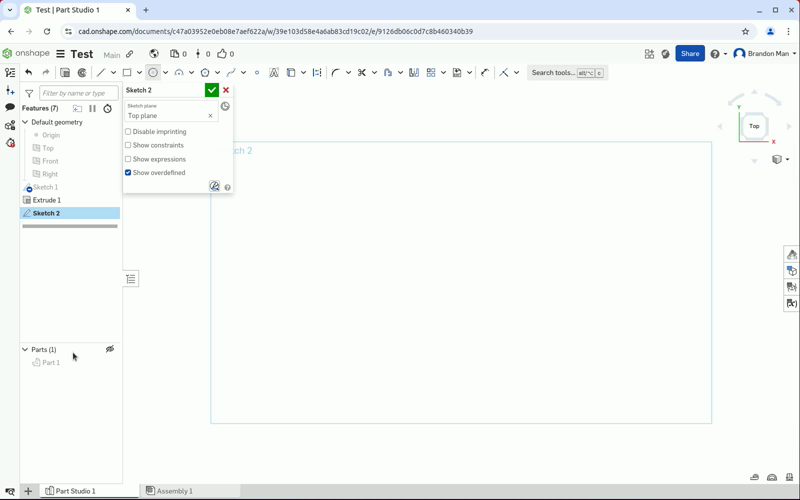
key_down(shift)
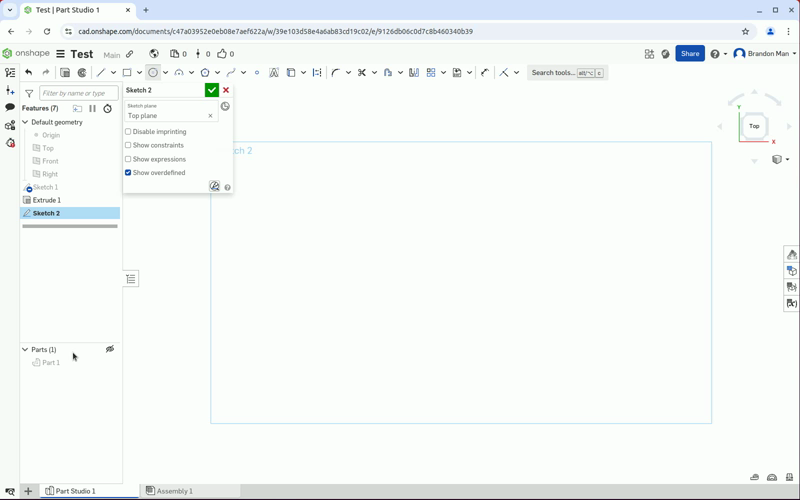
mouse_move(461, 282)
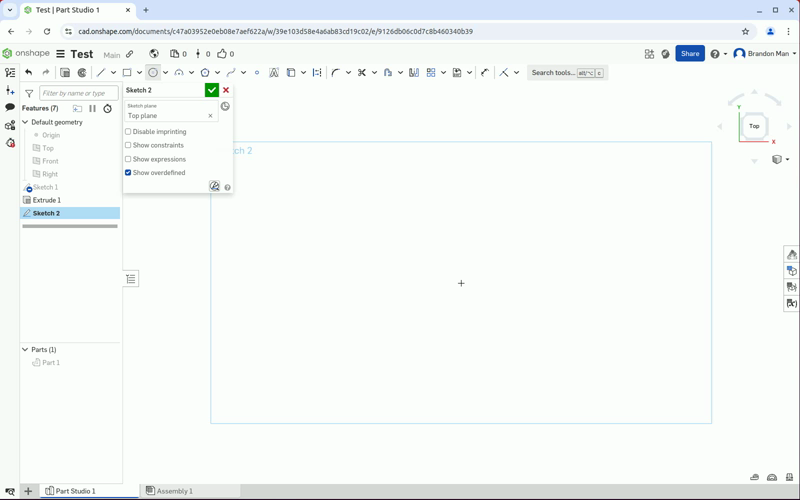
click(461, 282)
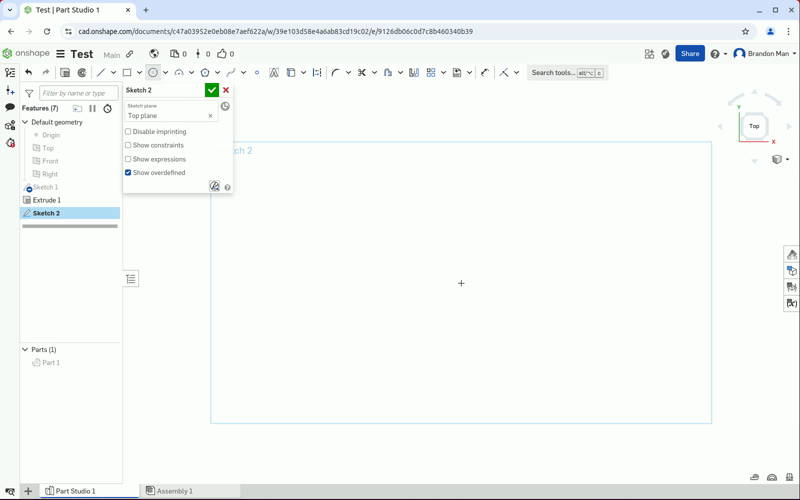
key_up(shift)
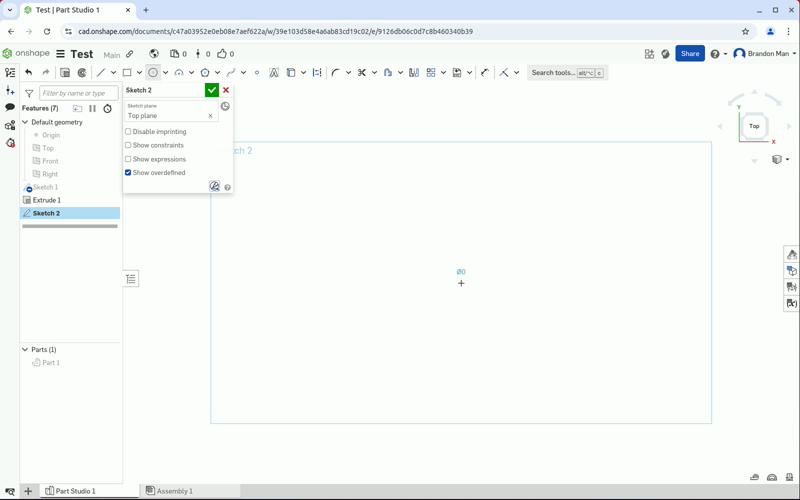
mouse_move(574, 282)
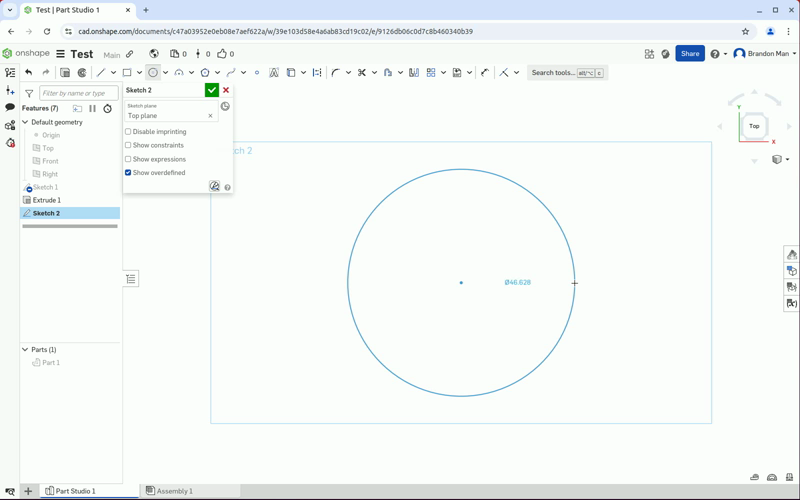
click(574, 282)
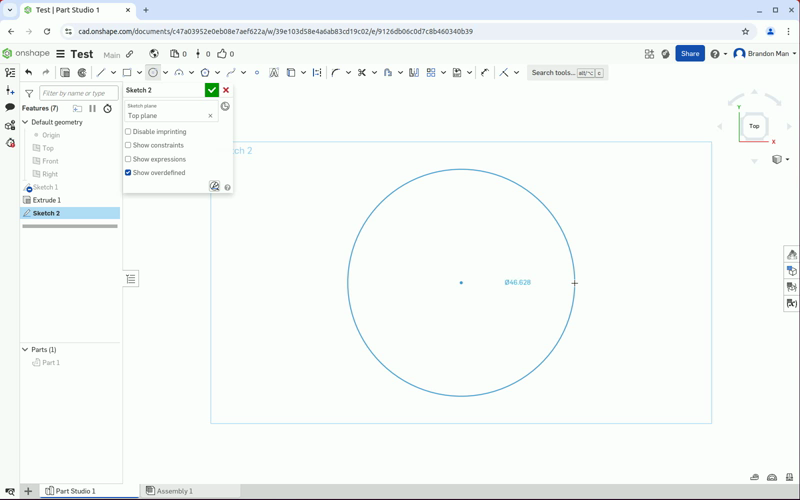
key(esc)
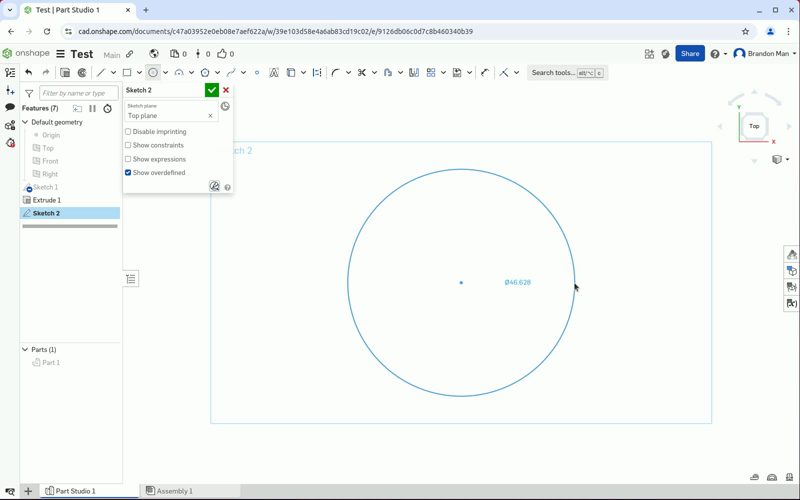
key(c)
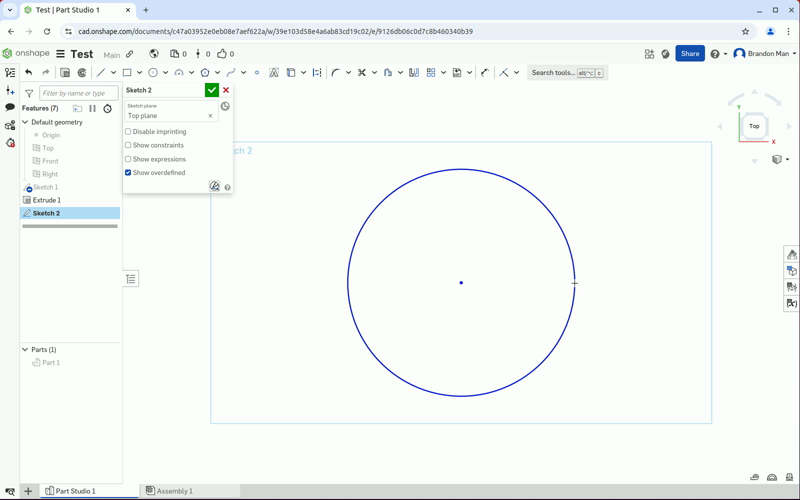
key_down(shift)
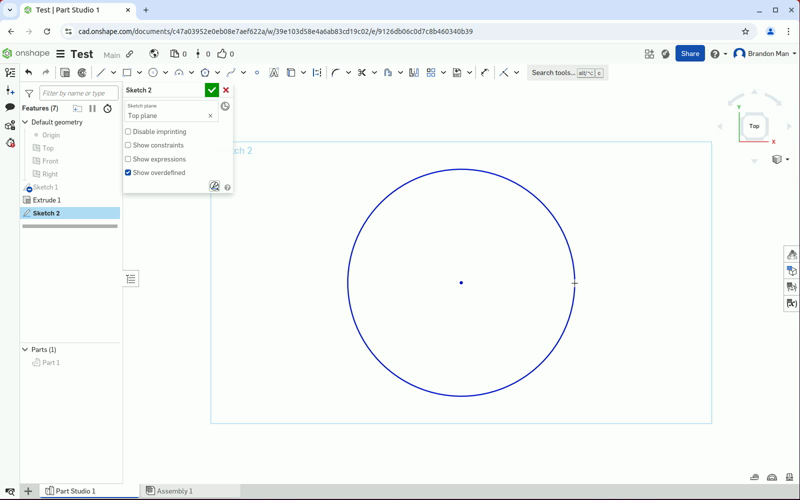
mouse_move(461, 282)
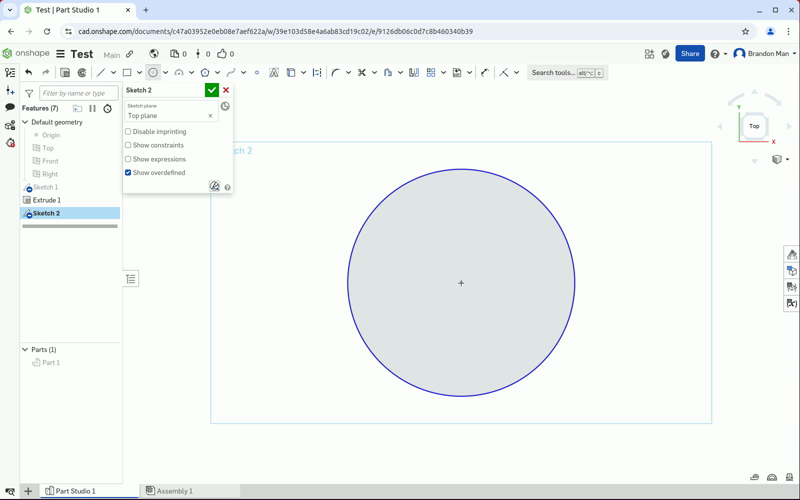
click(461, 282)
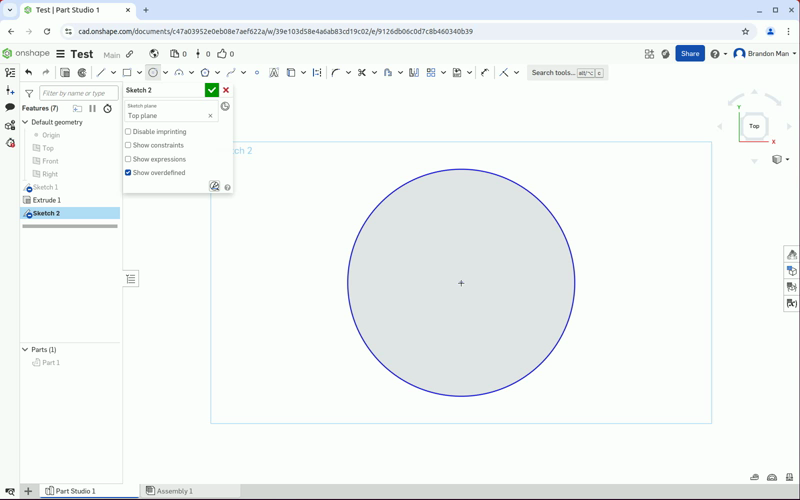
key_up(shift)
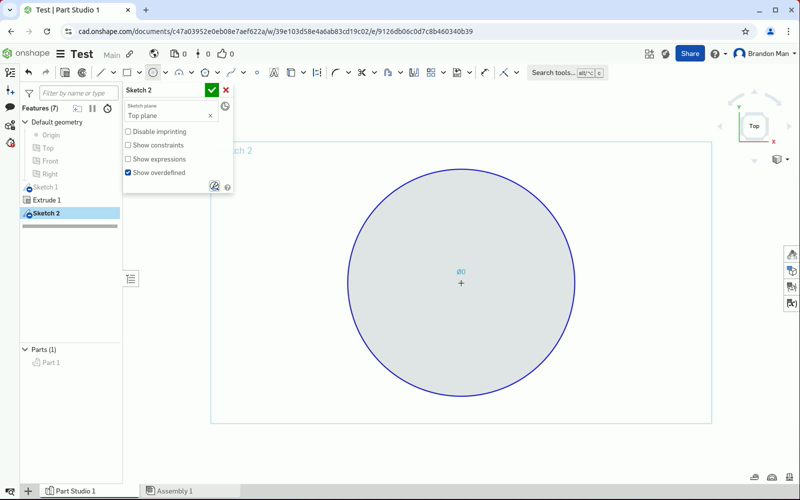
mouse_move(506, 282)
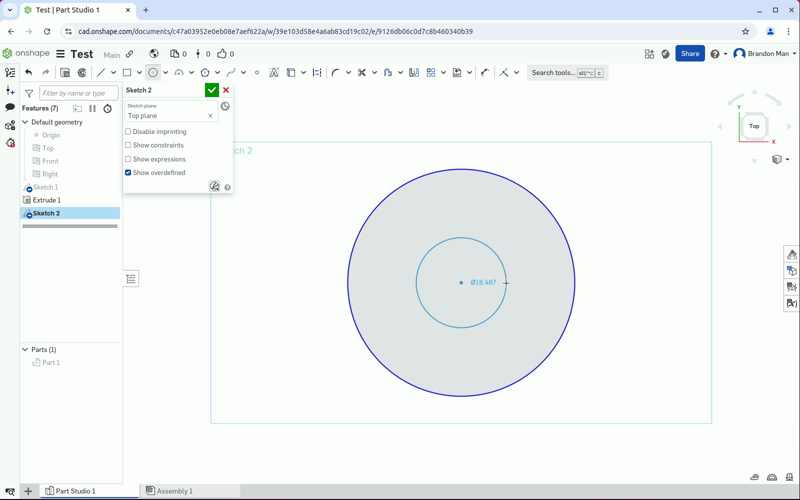
click(506, 282)
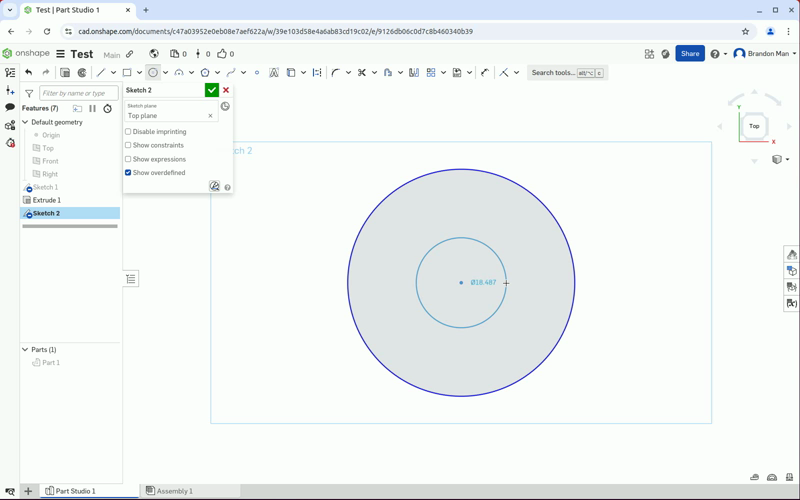
key(esc)
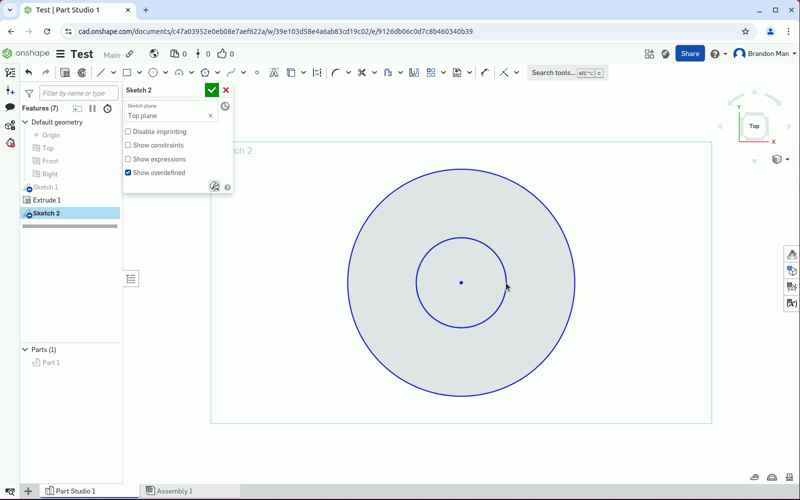
mouse_move(461, 372)
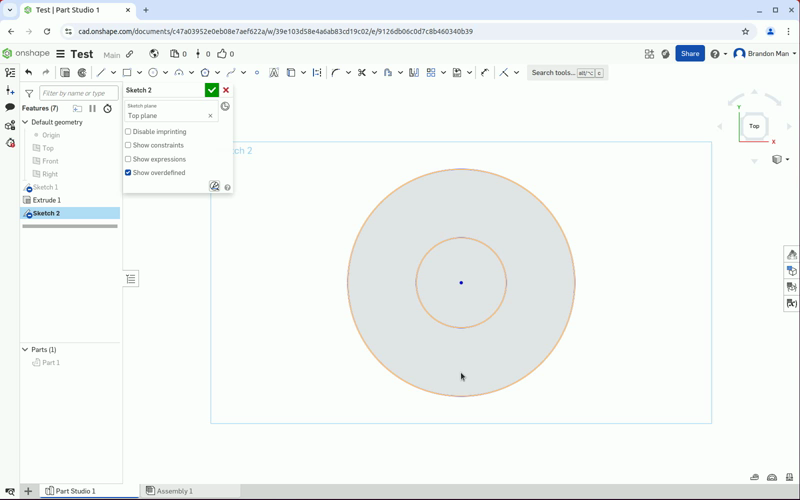
click(461, 372)
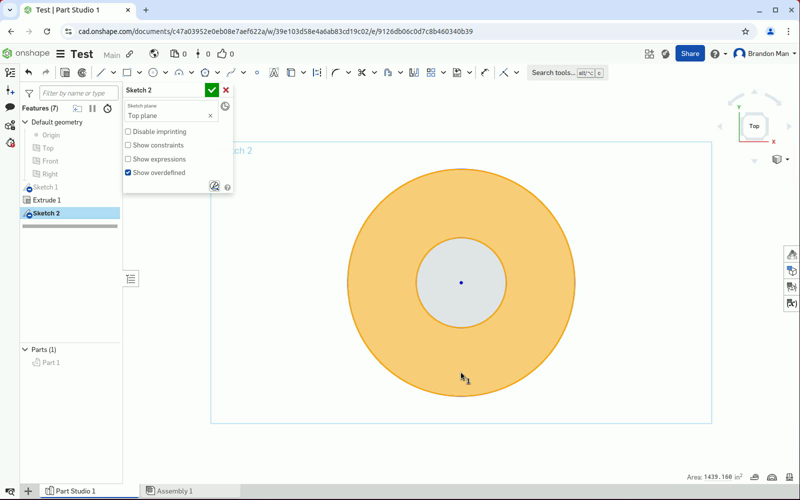
mouse_move(73, 352)
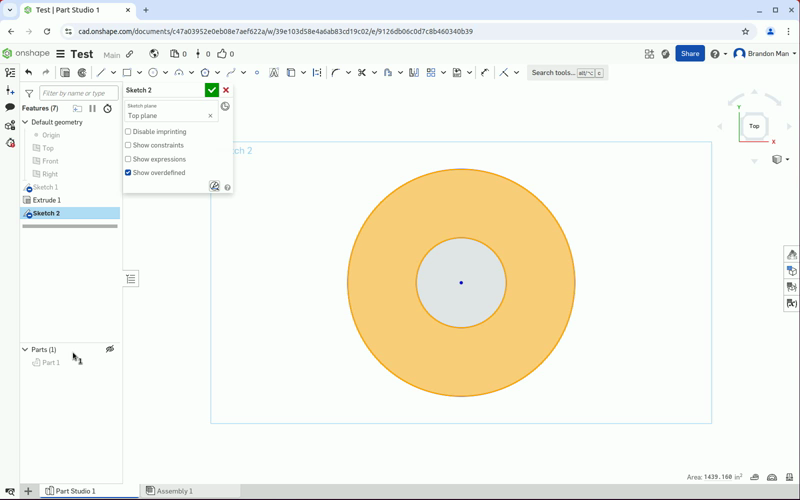
key(shift+y)
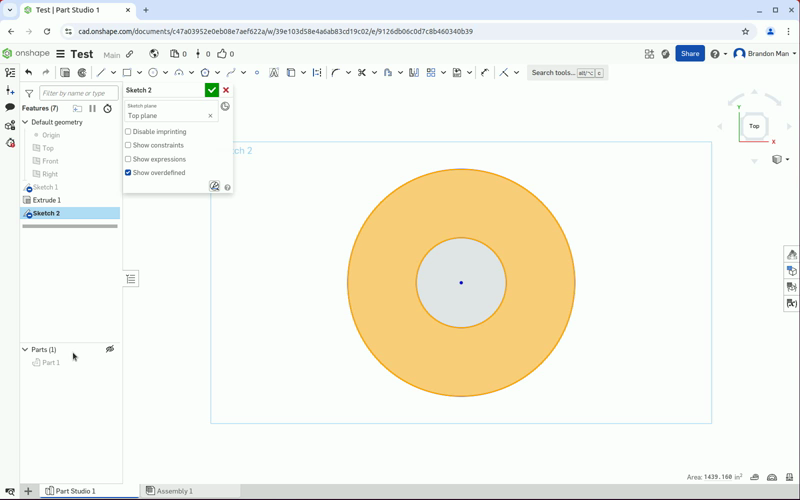
key(shift+e)
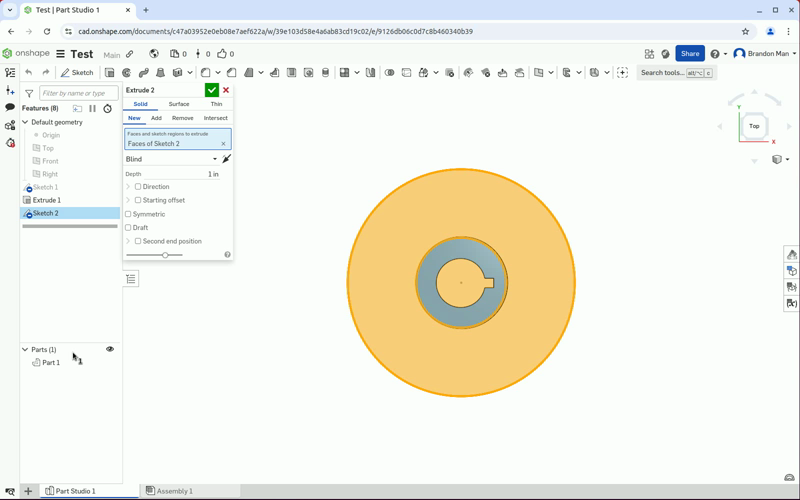
mouse_move(143, 106)
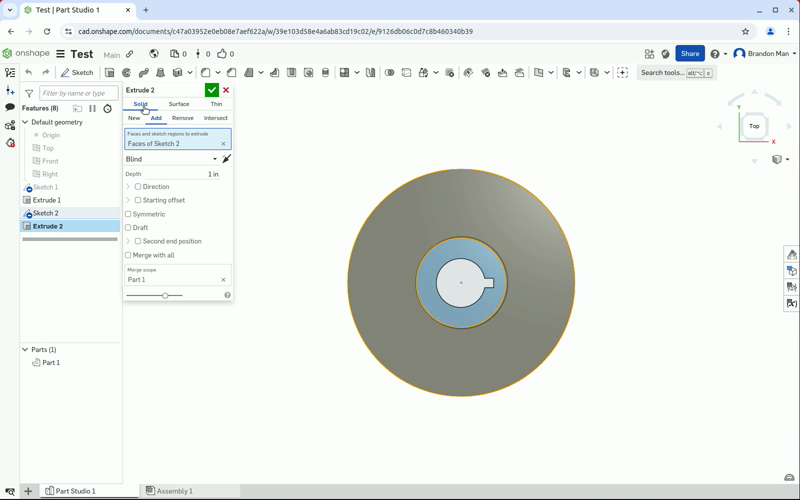
click(143, 106)
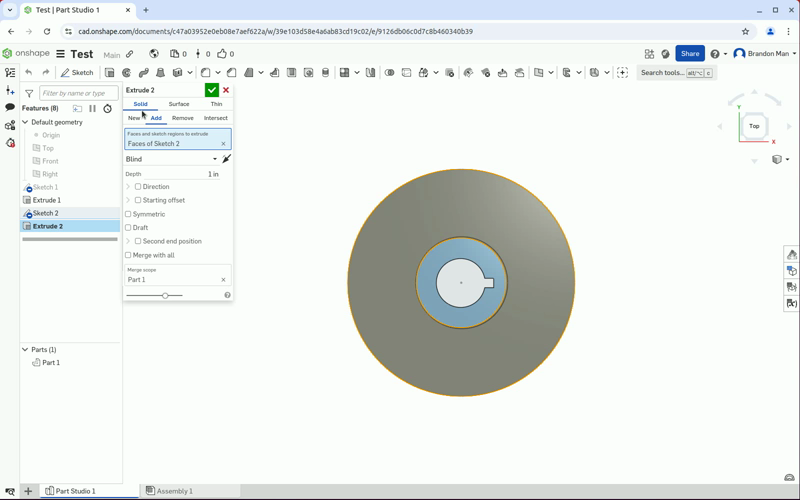
mouse_move(137, 120)
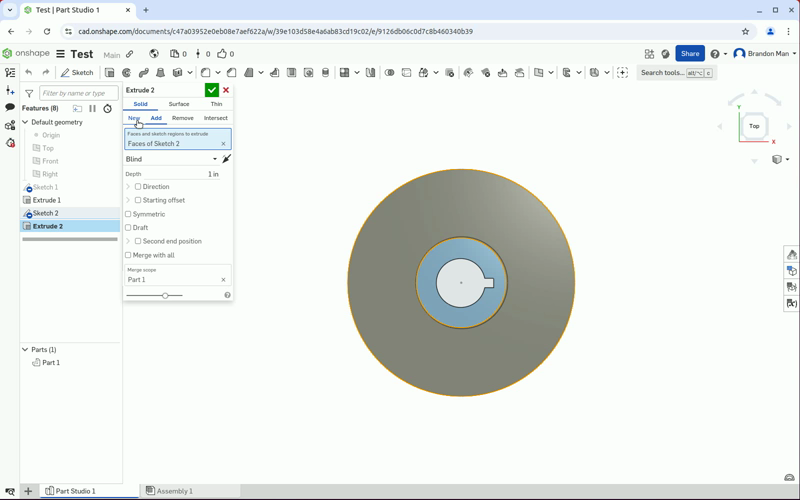
click(137, 120)
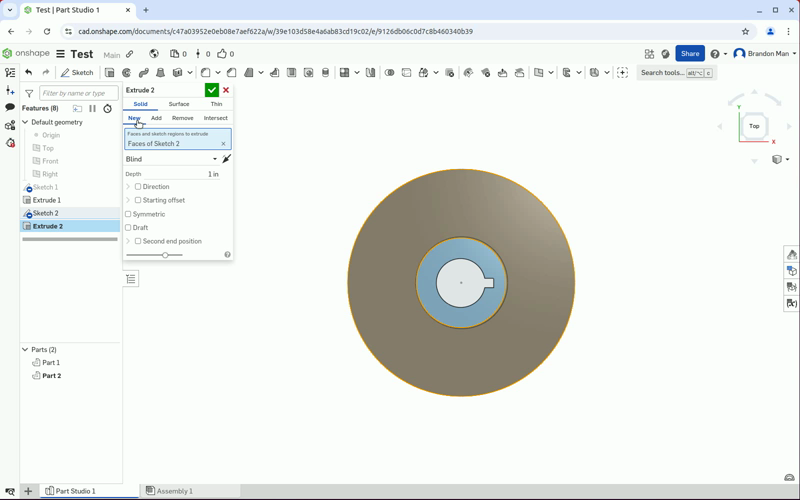
key(tab, 4)
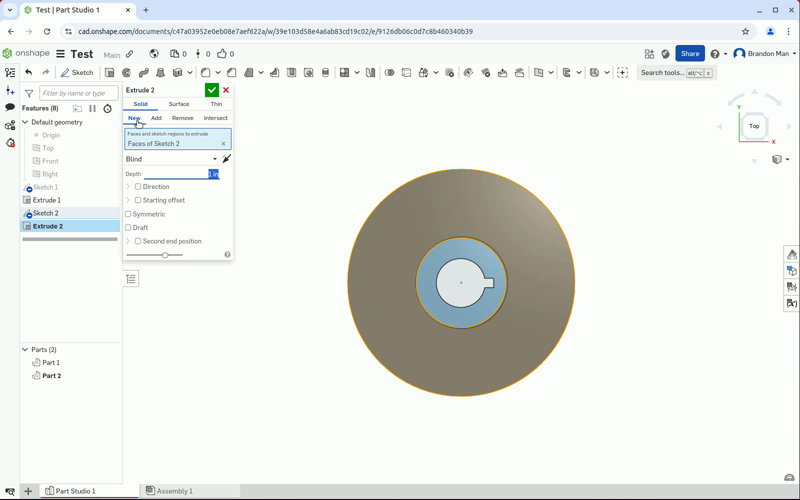
text(4.574)
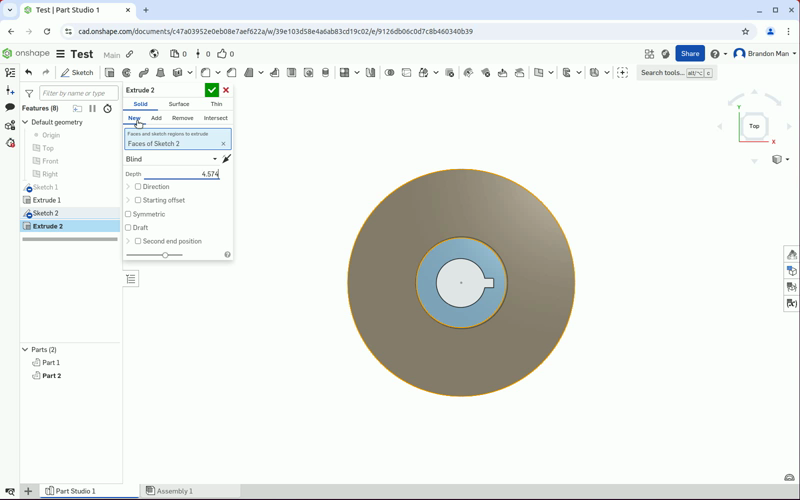
key(enter)
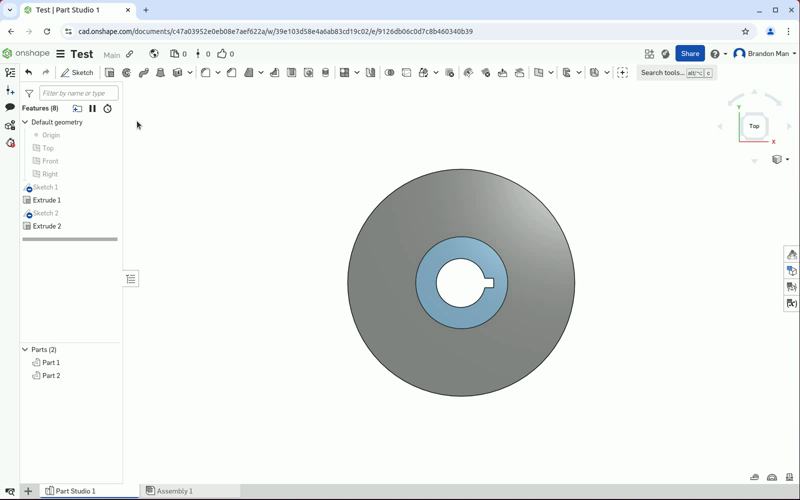
key(shift+h)
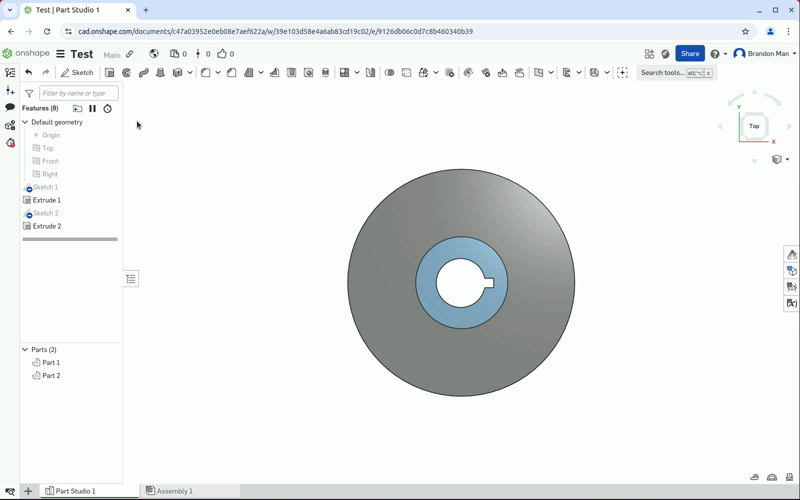
key(shift+h)
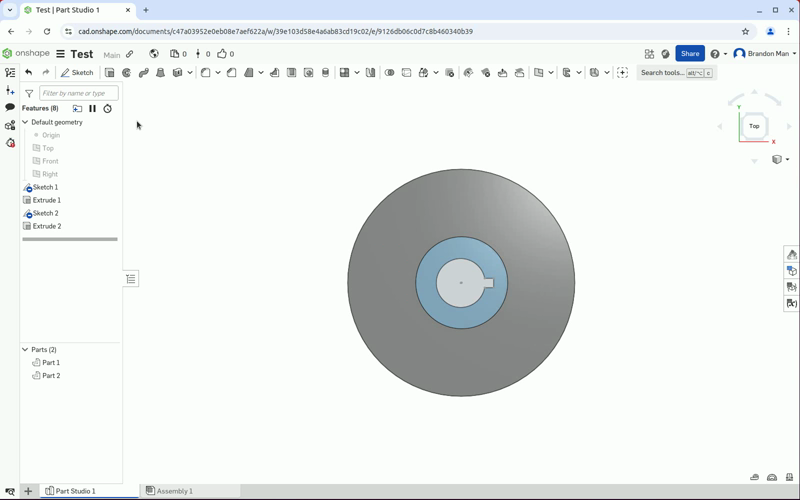
key(shift+7)
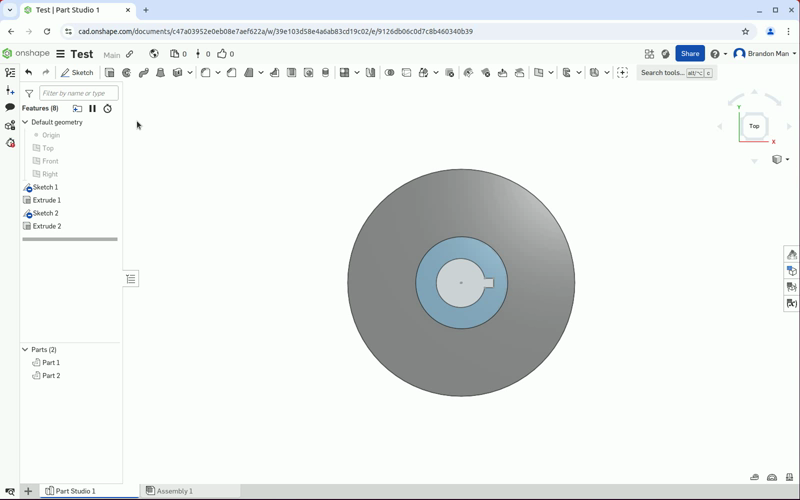
key(up, 3)
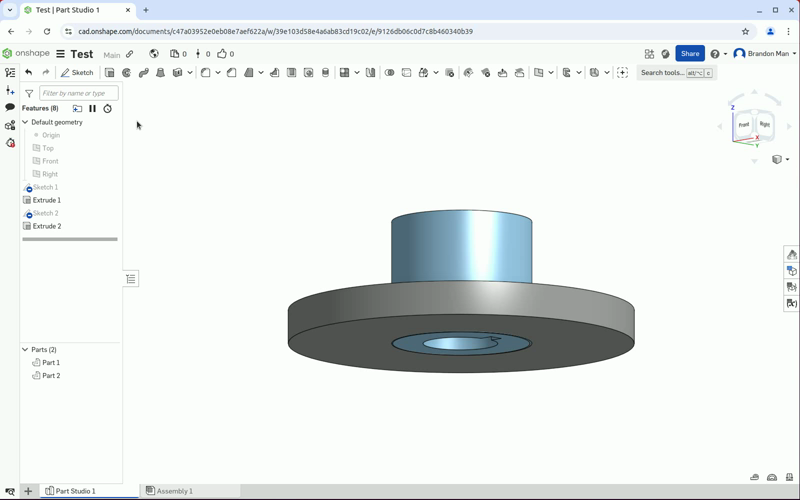
key(left, 3)
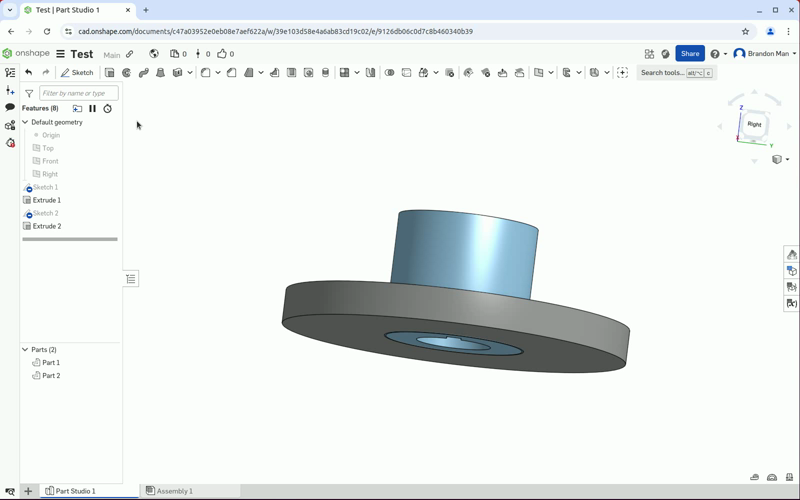
key(right, 3)
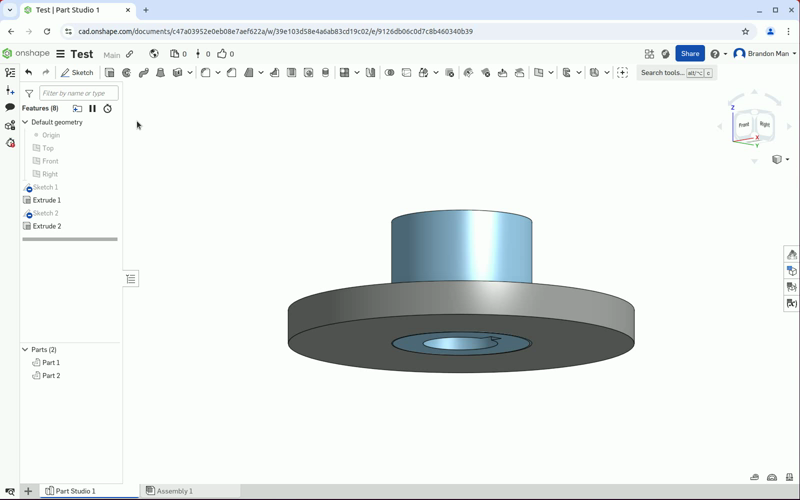
key(down, 3)
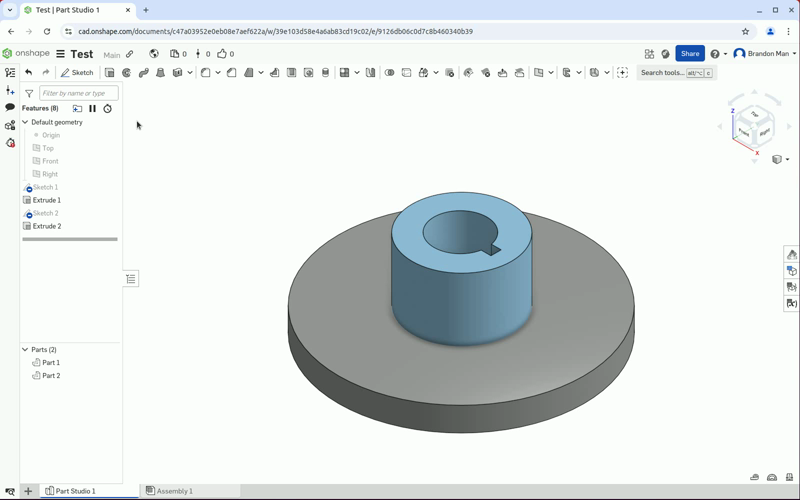
mouse_move(73, 189)
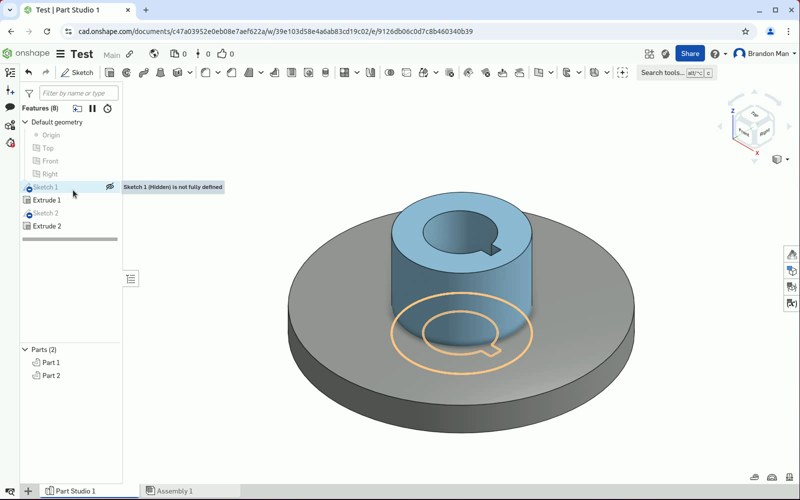
click(73, 189)